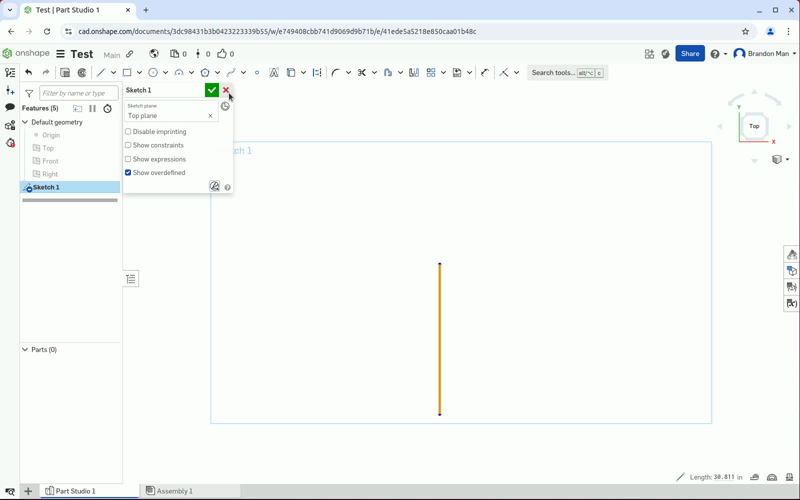
key(shift+h)
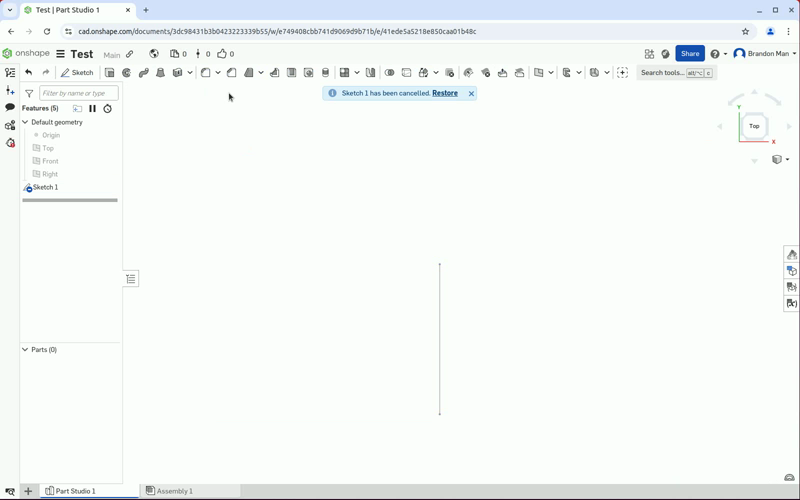
key(shift+s)
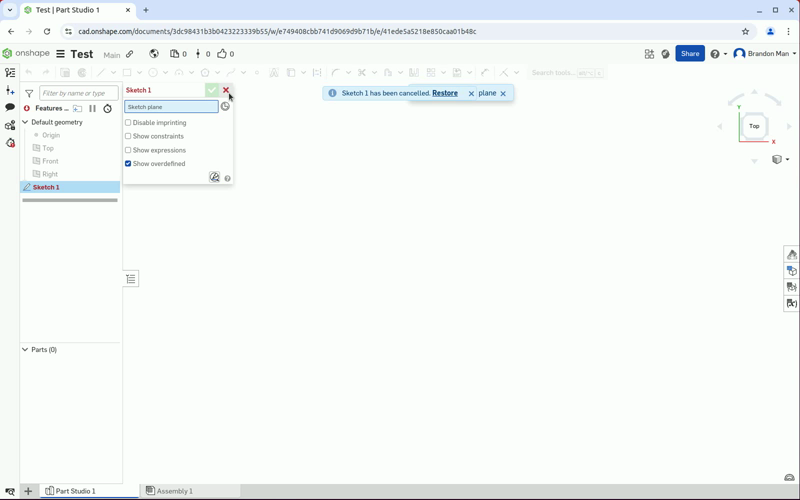
mouse_move(73, 150)
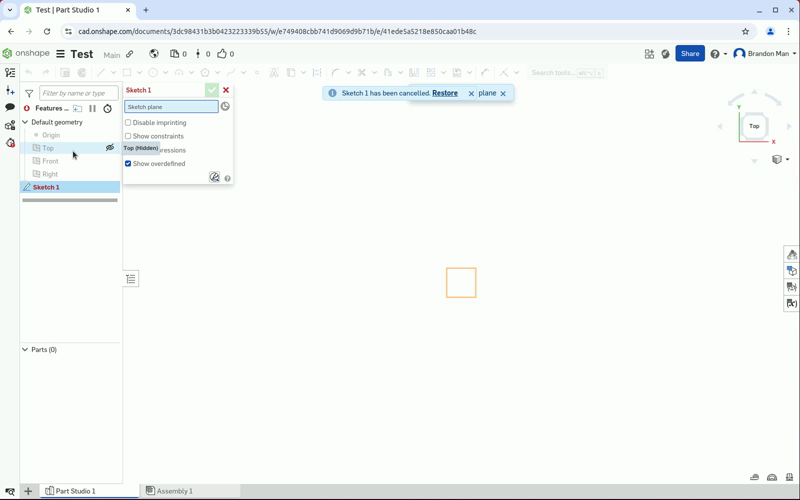
click(73, 150)
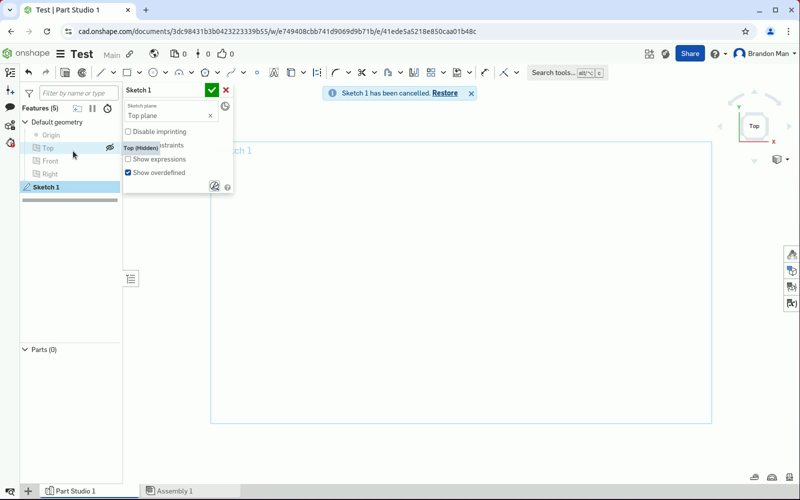
mouse_move(73, 352)
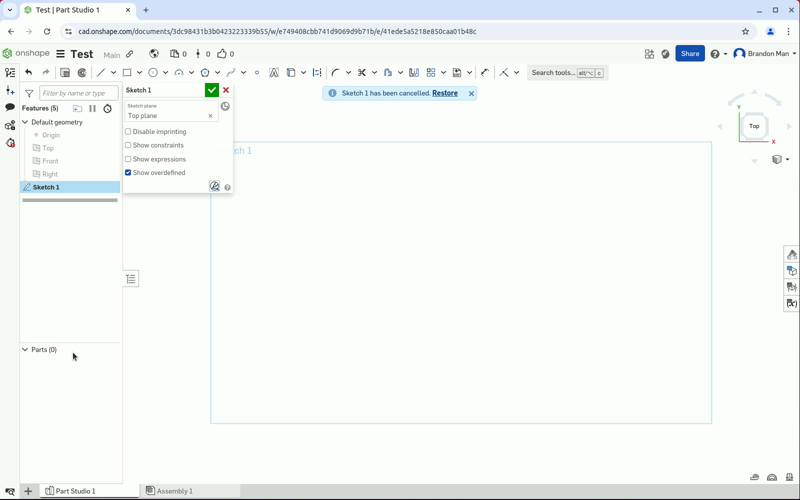
key(y)
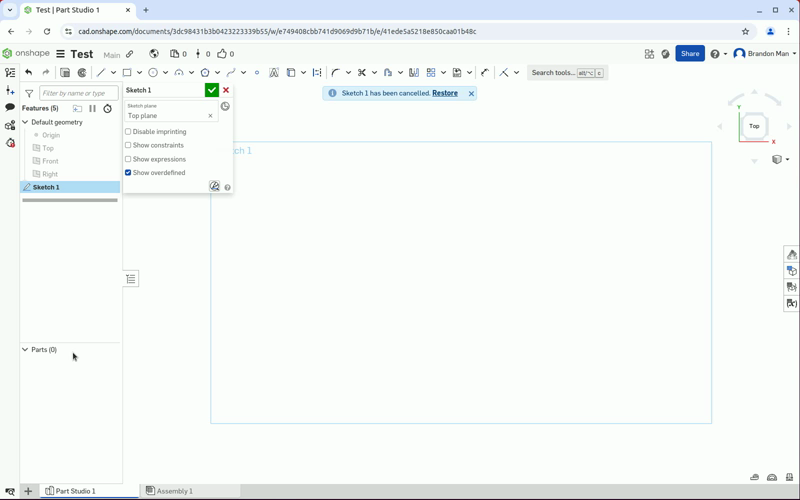
key(c)
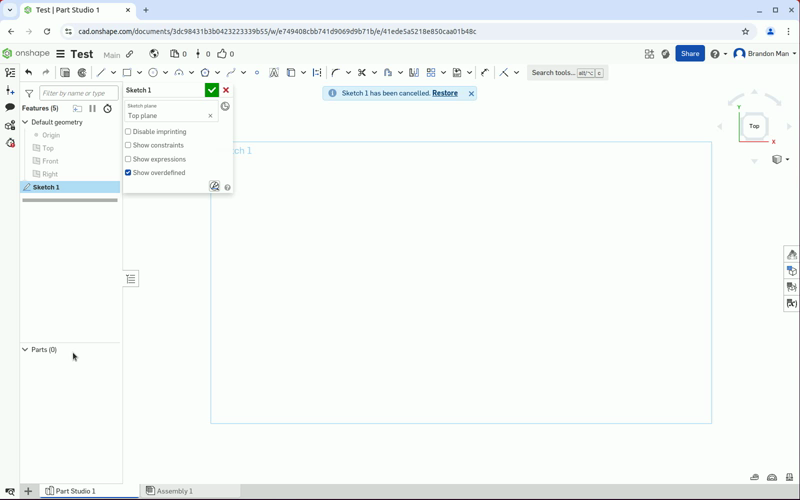
key_down(shift)
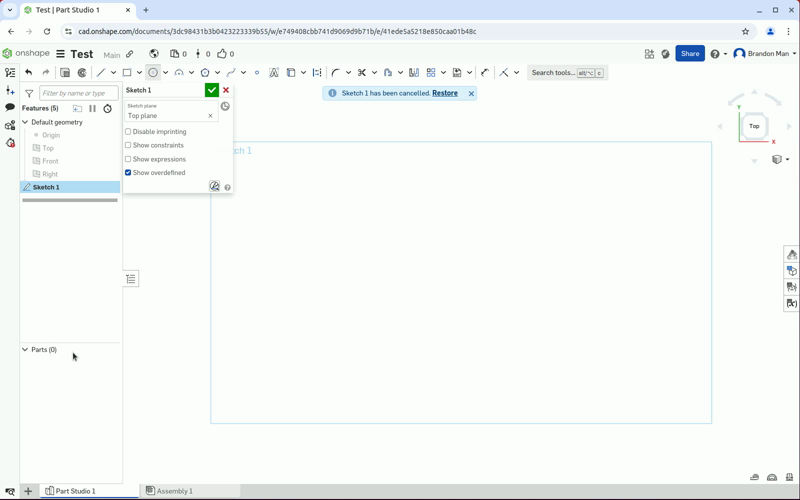
mouse_move(460, 282)
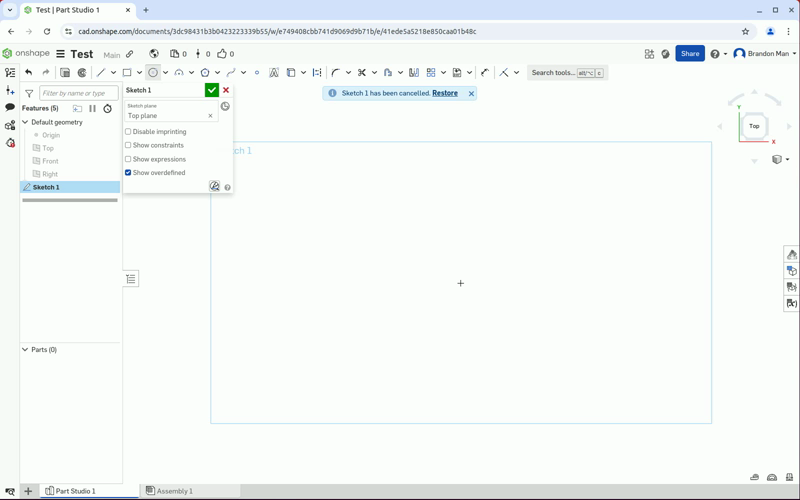
click(460, 282)
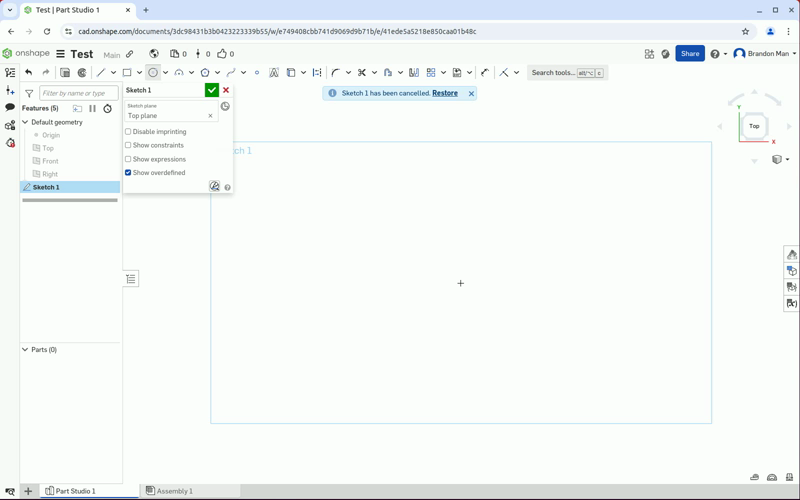
key_up(shift)
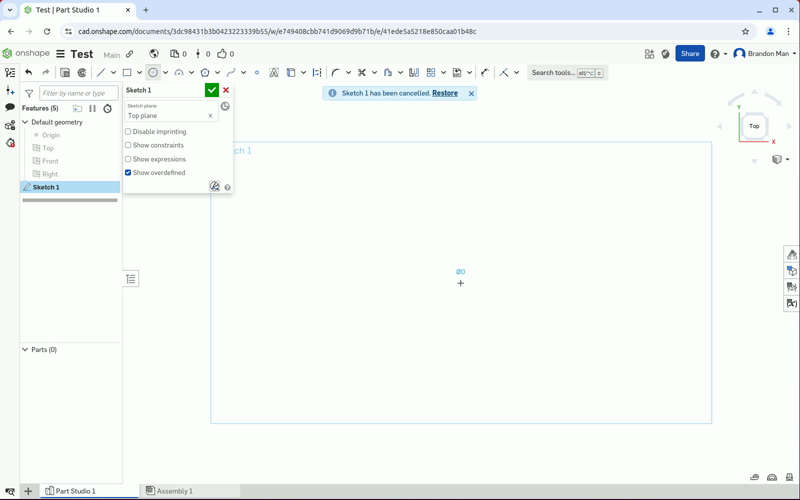
mouse_move(466, 282)
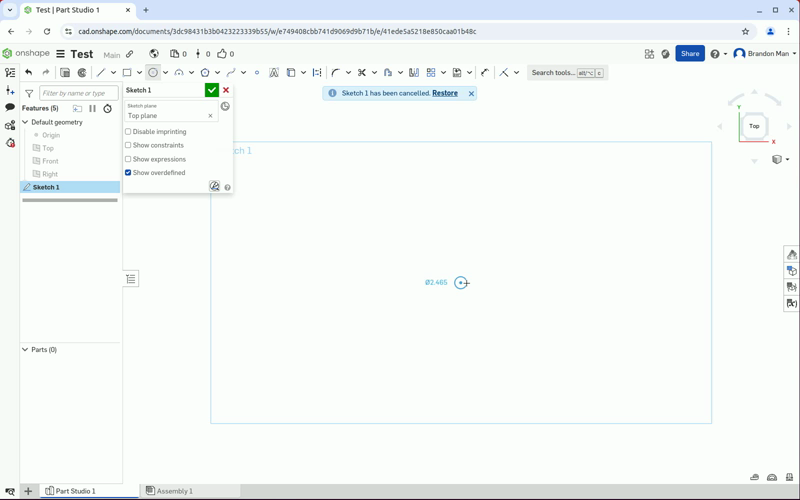
click(466, 282)
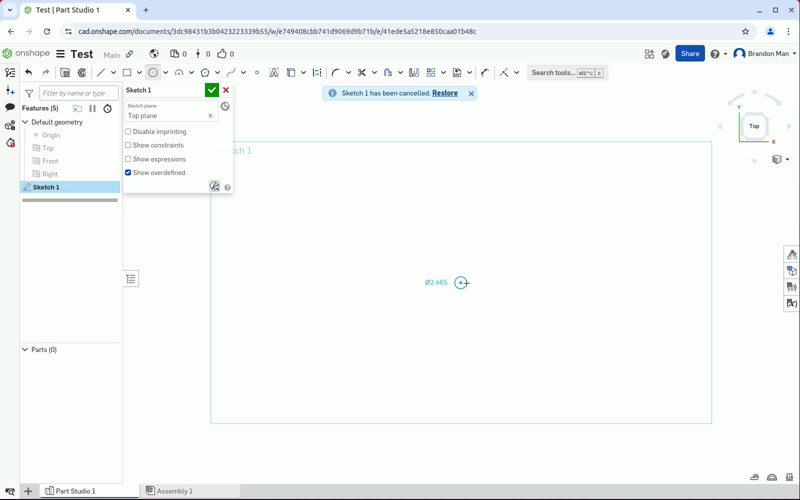
key(esc)
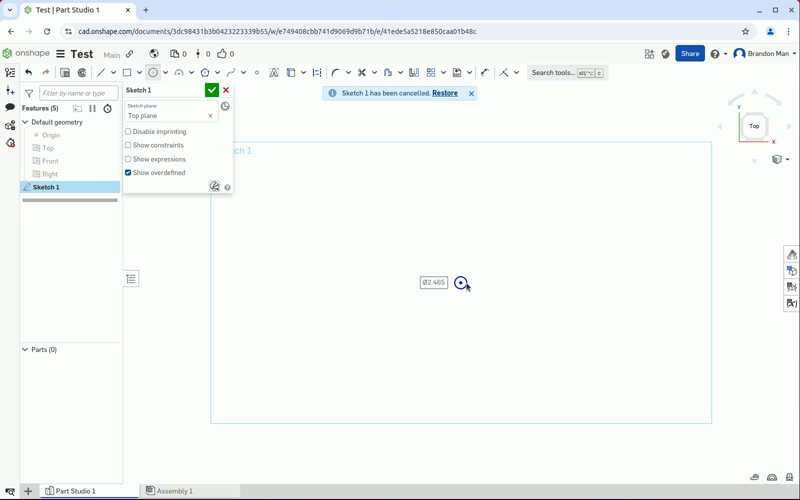
mouse_move(465, 286)
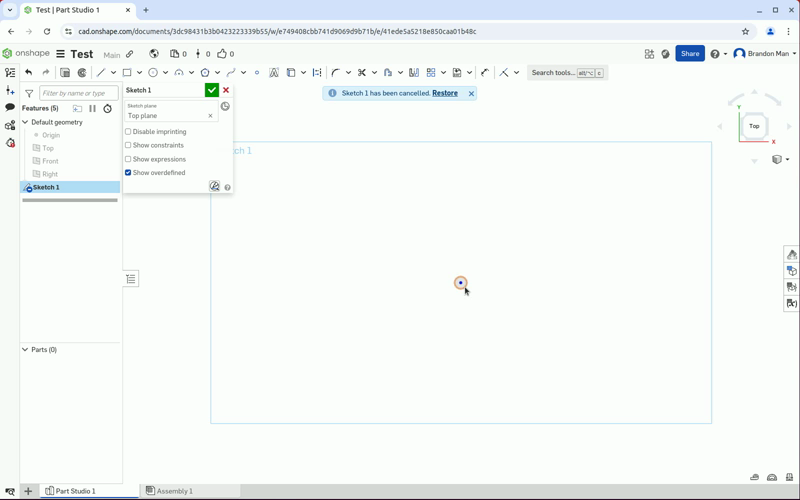
scroll(6)
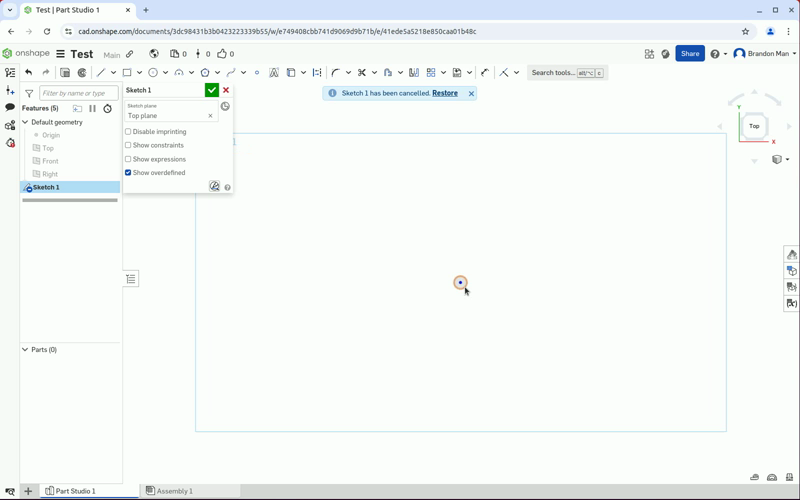
scroll(6)
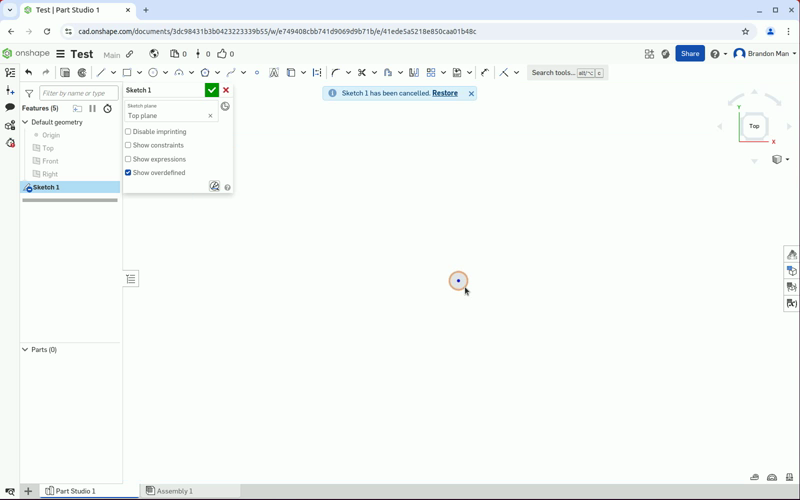
scroll(6)
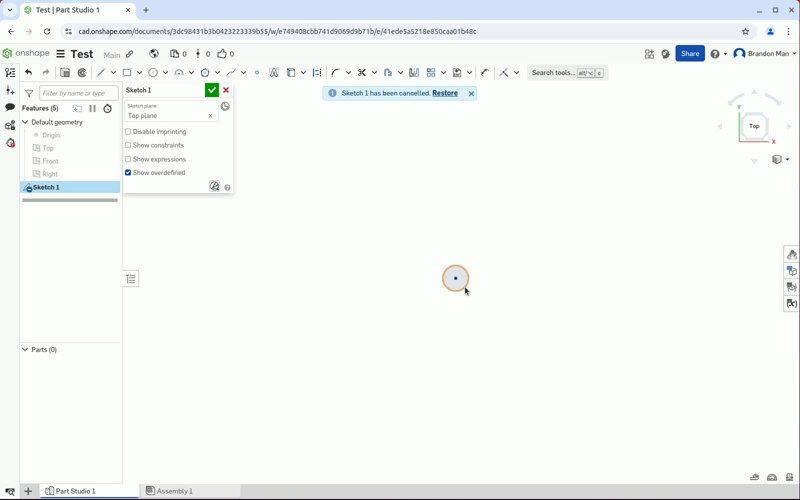
scroll(6)
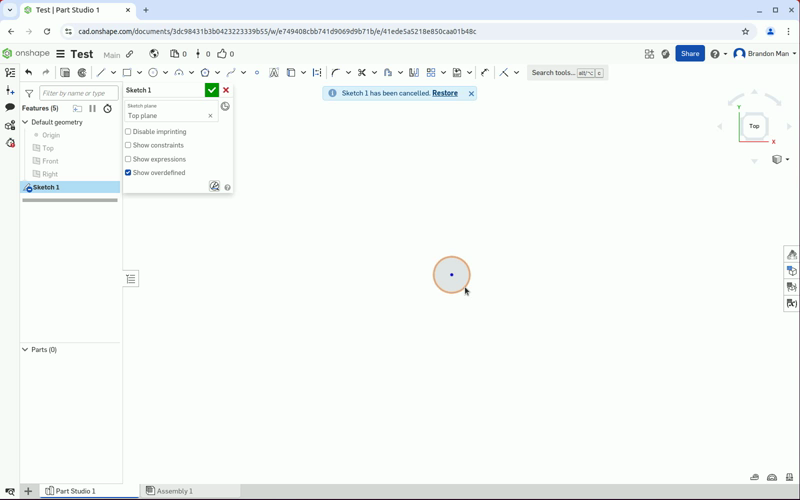
scroll(6)
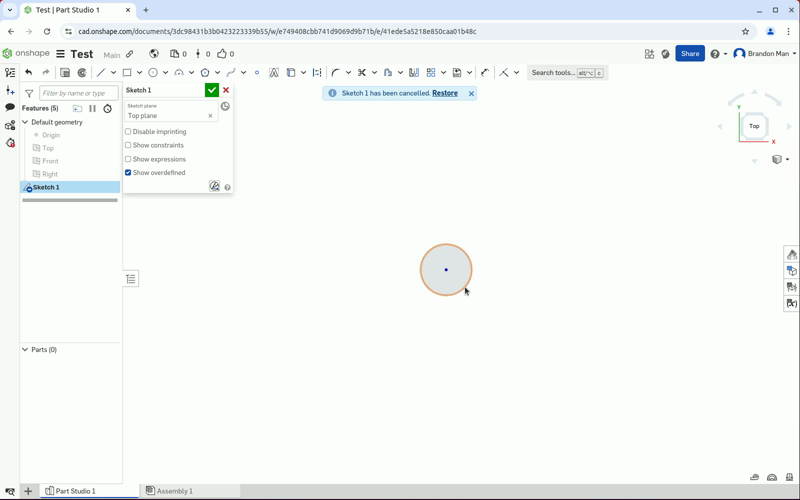
scroll(6)
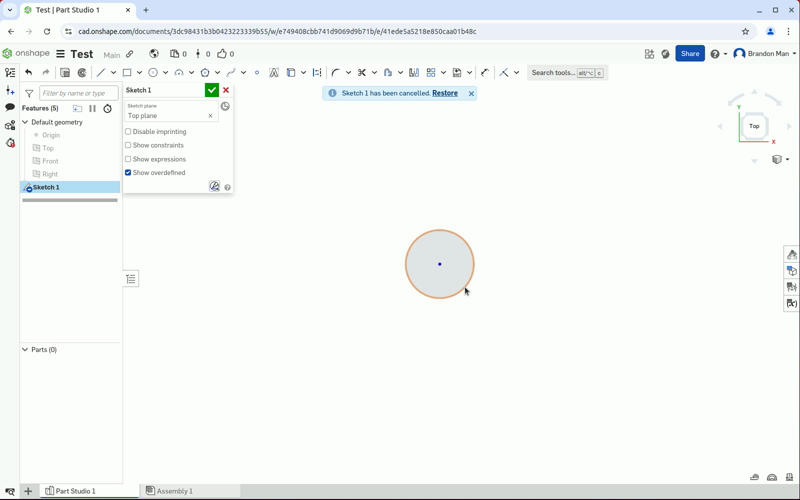
scroll(6)
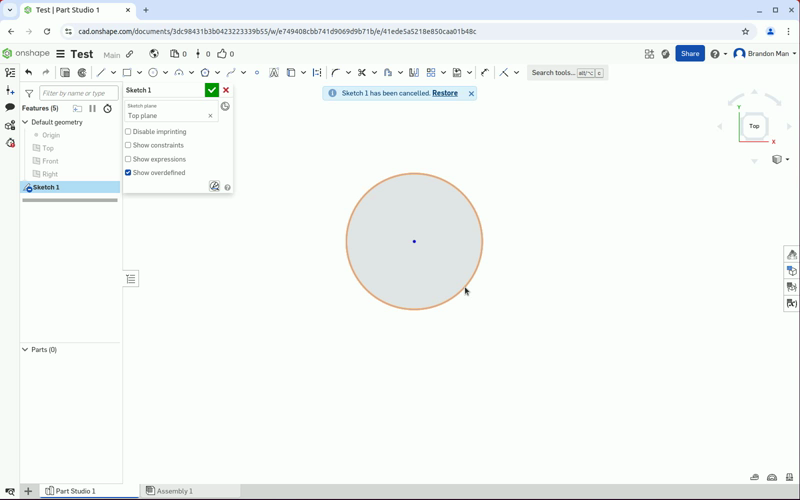
click(465, 286)
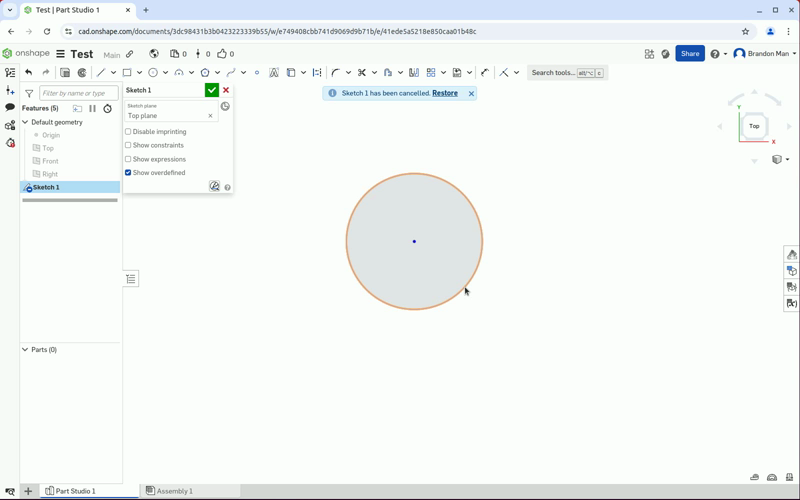
scroll(-6)
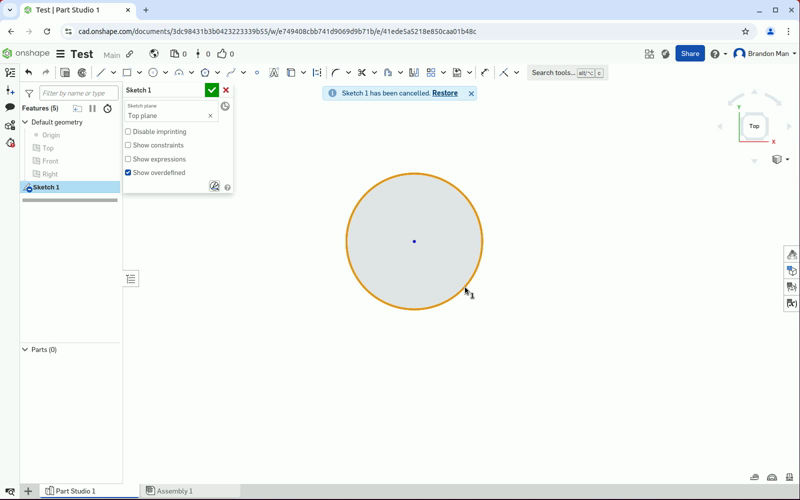
scroll(-6)
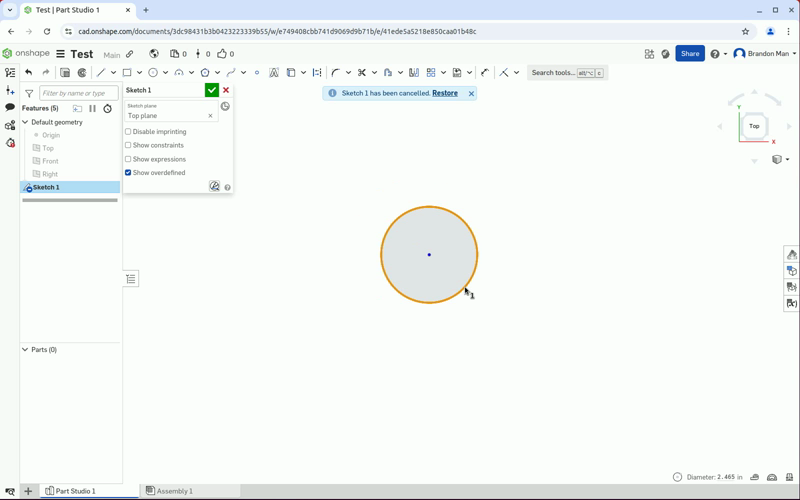
scroll(-6)
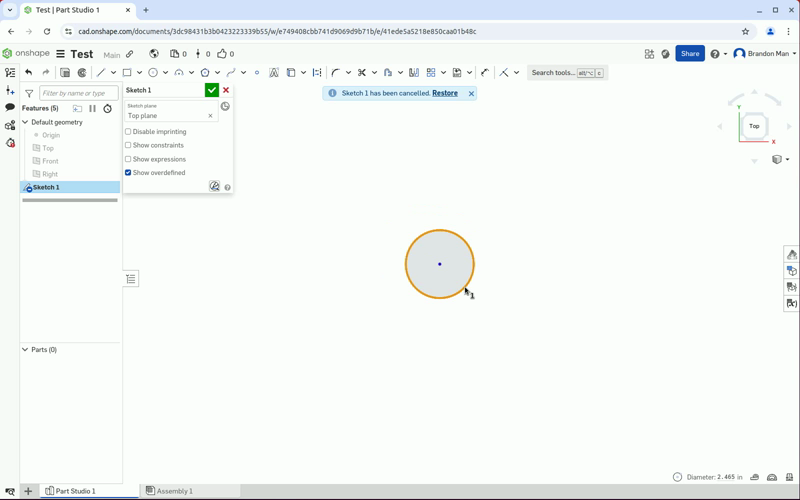
scroll(-6)
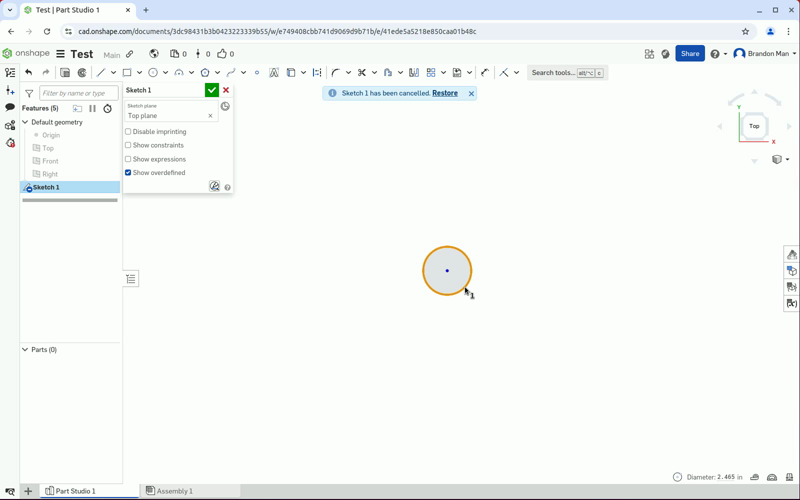
scroll(-6)
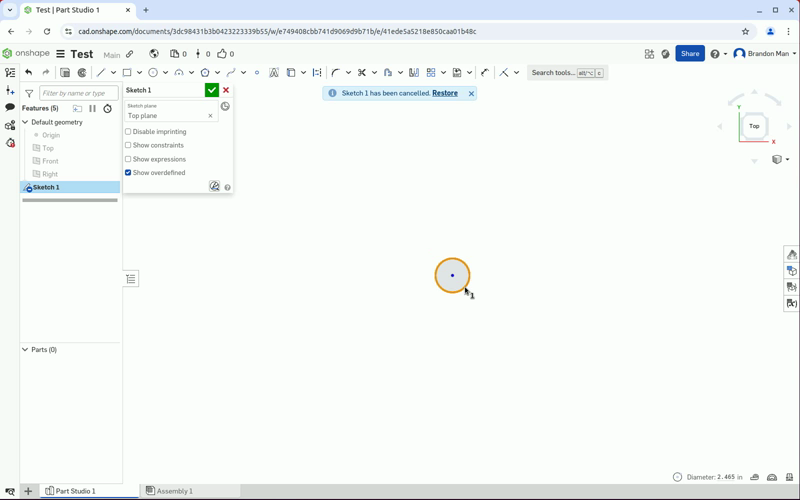
scroll(-6)
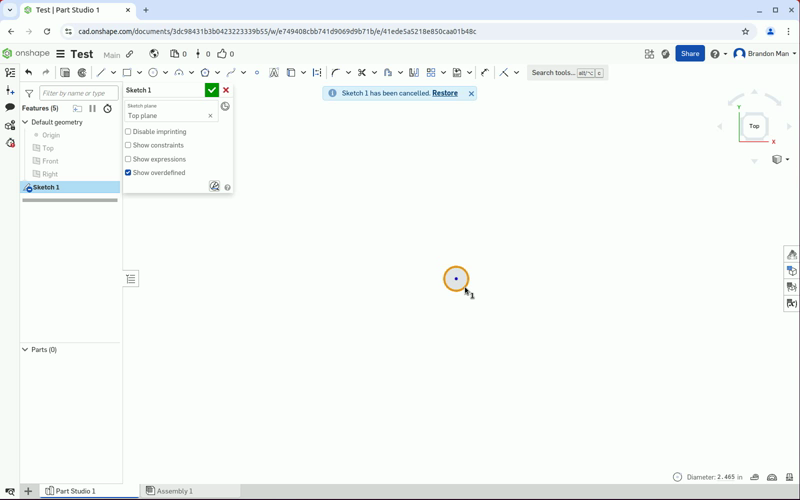
scroll(-6)
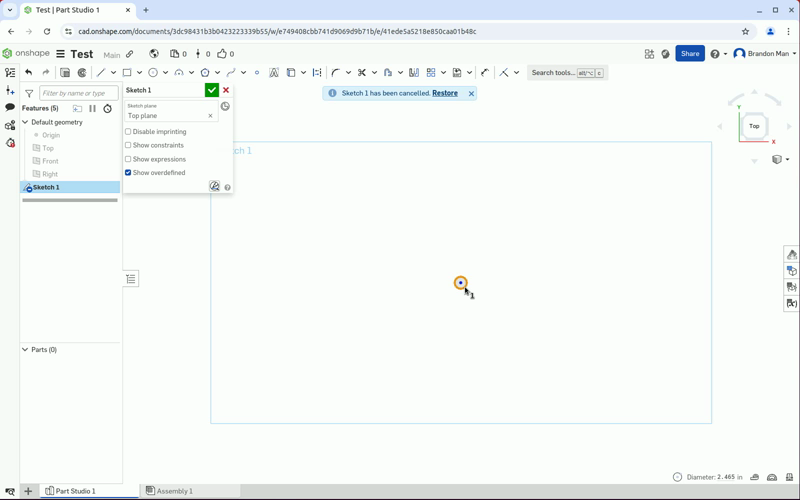
mouse_move(73, 352)
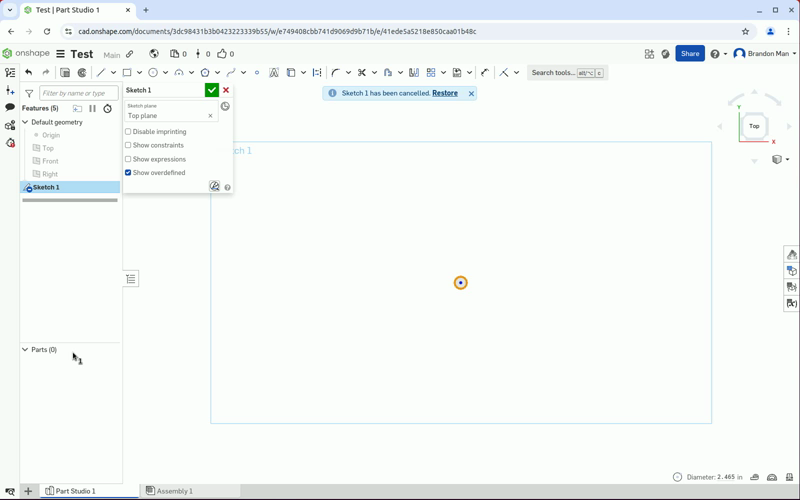
key(shift+y)
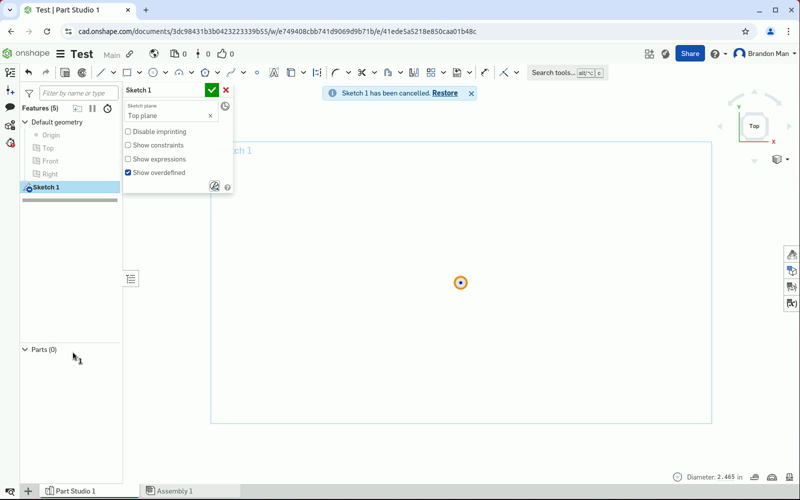
key(shift+e)
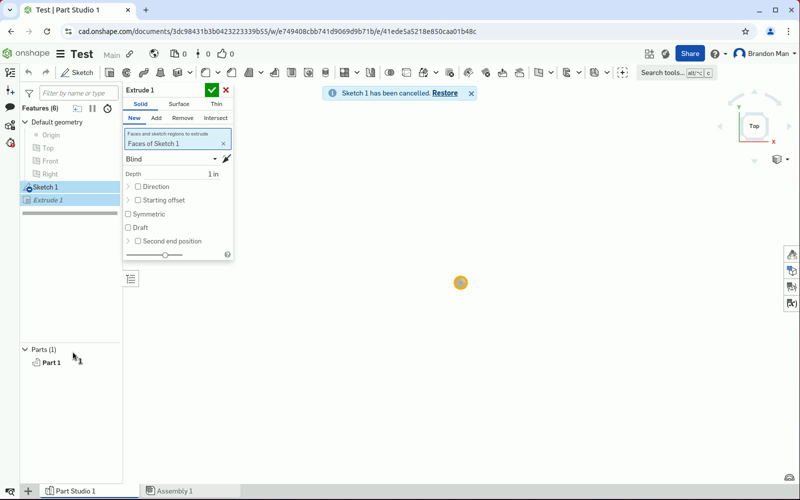
mouse_move(143, 106)
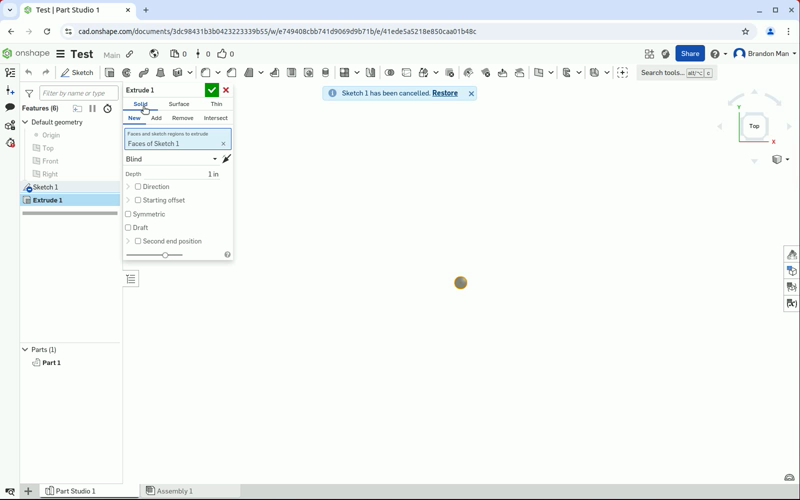
click(143, 106)
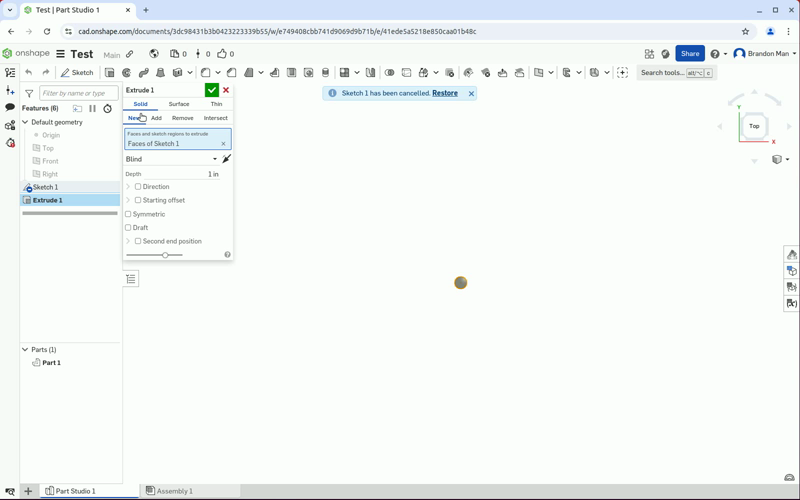
mouse_move(137, 120)
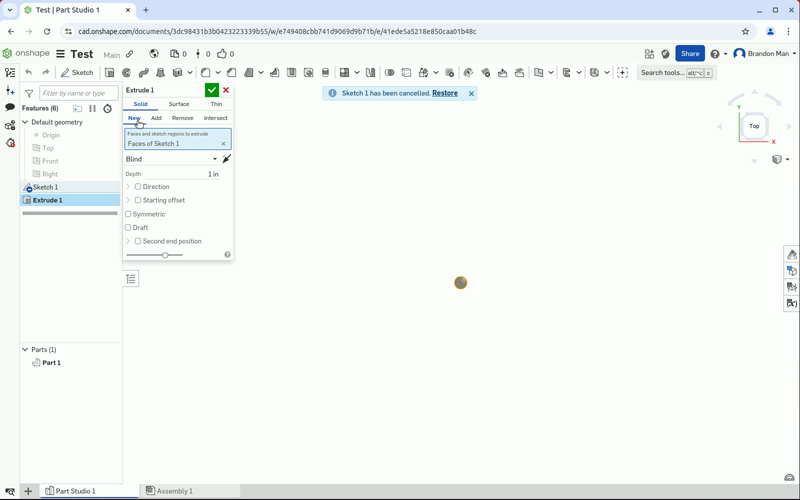
click(137, 120)
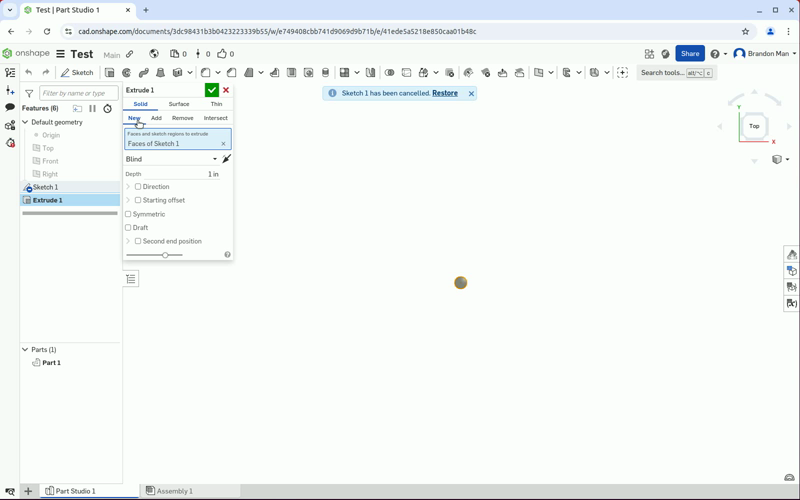
key(tab, 4)
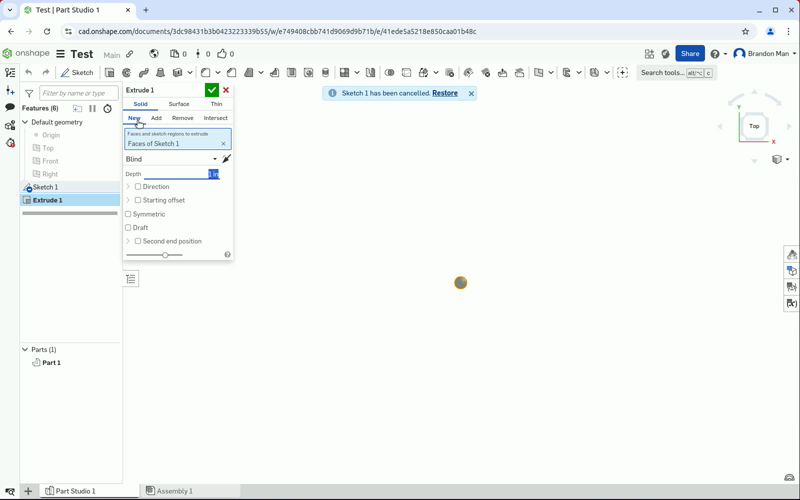
text(-12.998)
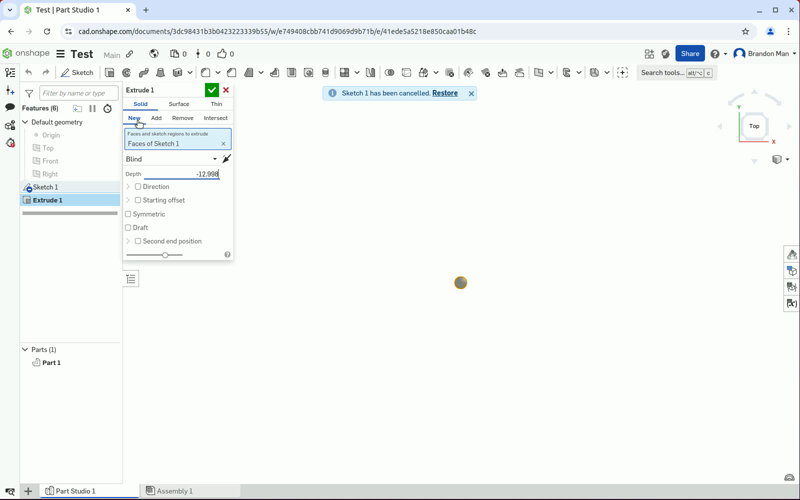
key(enter)
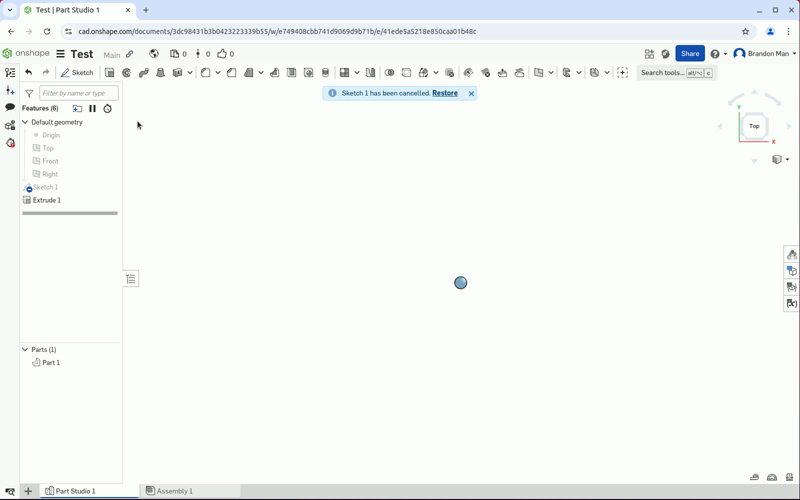
key(shift+h)
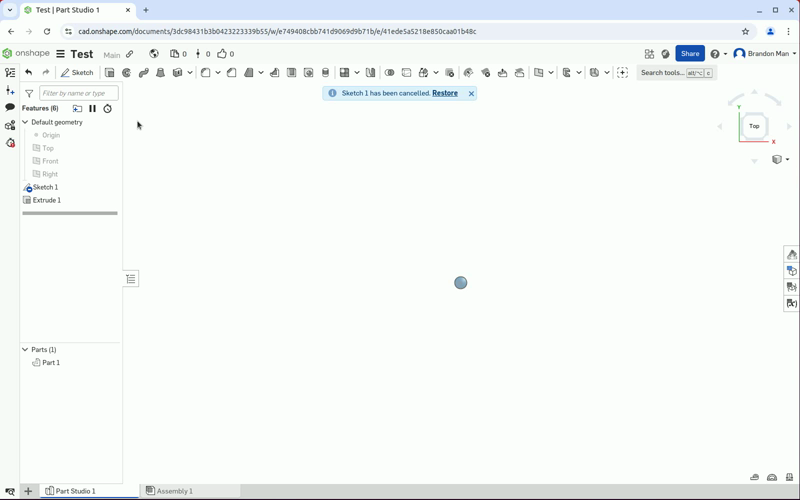
key(shift+h)
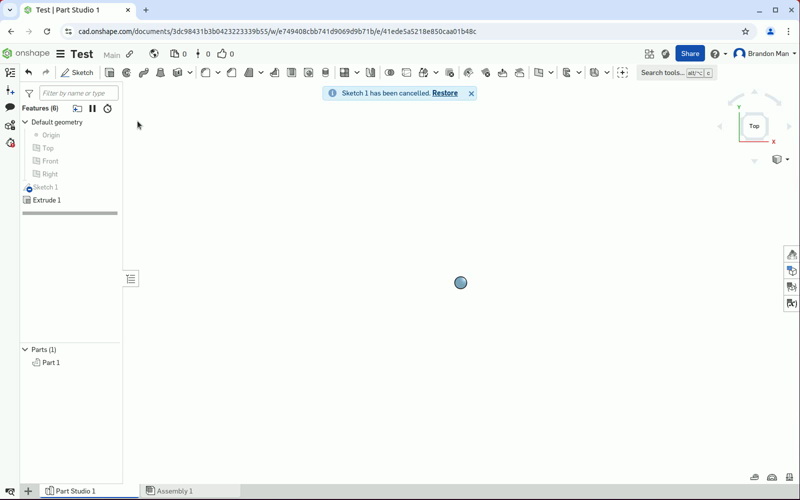
mouse_move(73, 189)
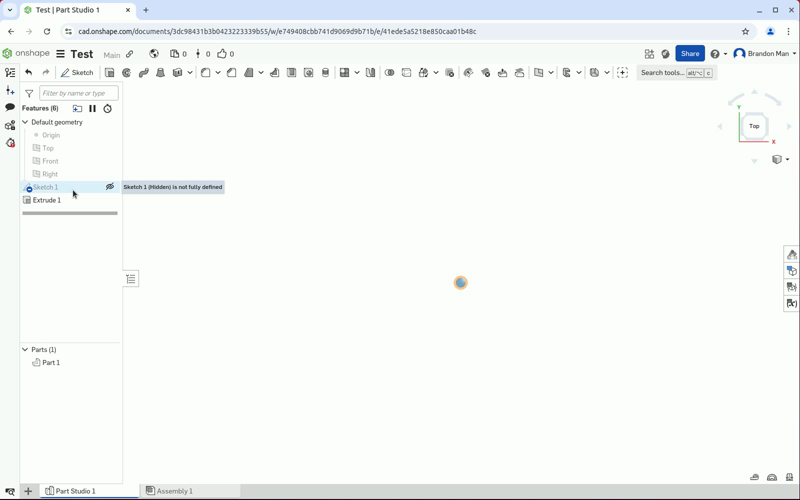
click(73, 189)
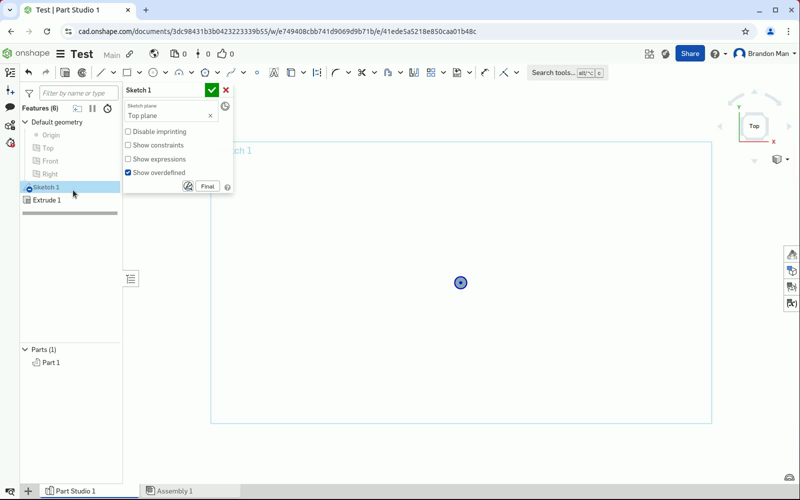
mouse_move(229, 92)
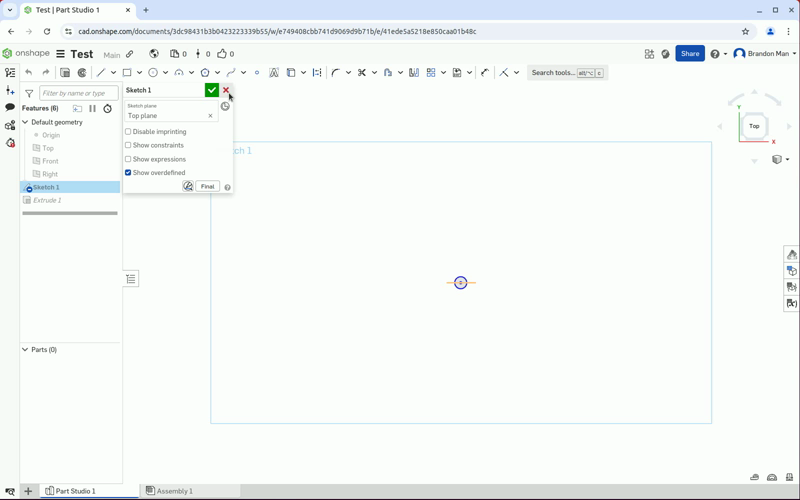
click(229, 92)
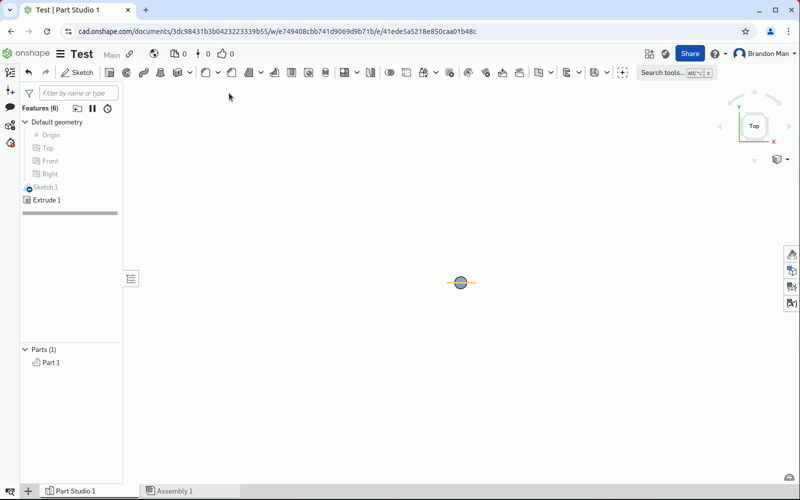
mouse_move(73, 352)
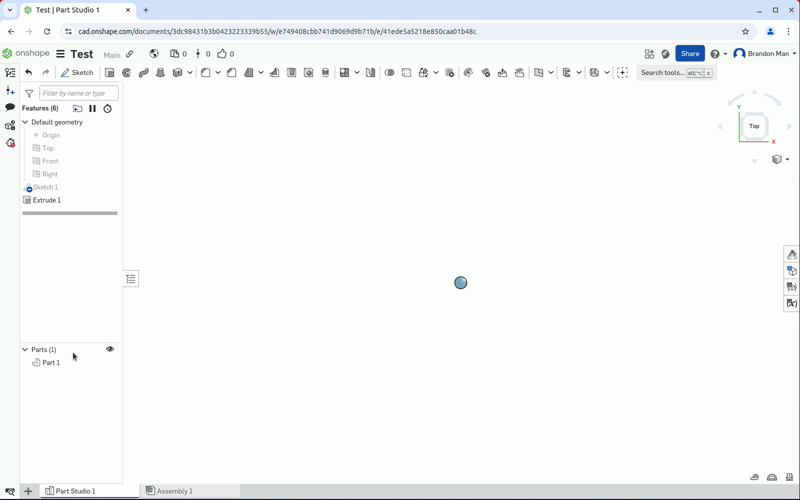
key(y)
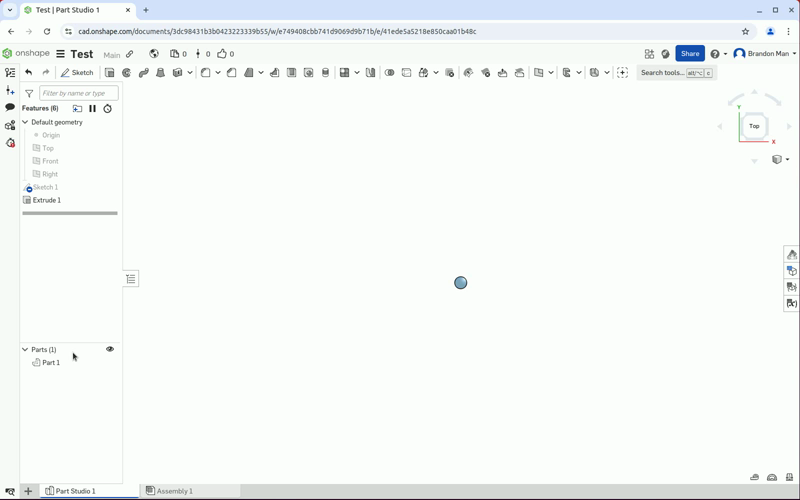
key(shift+p)
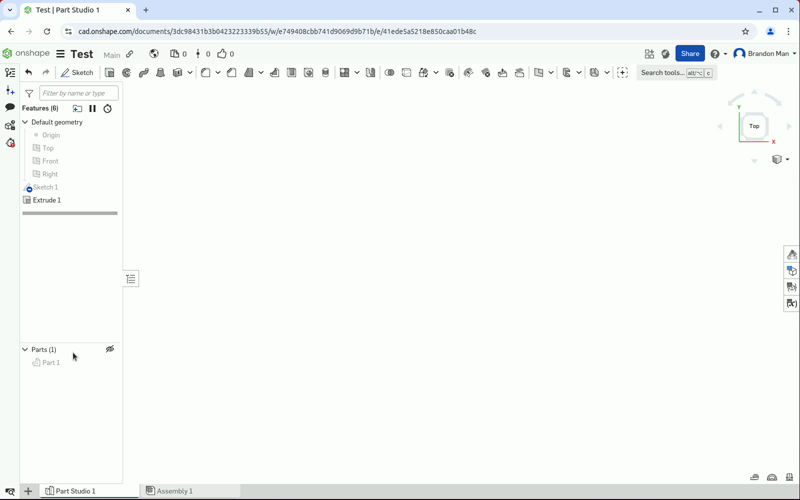
key(space)
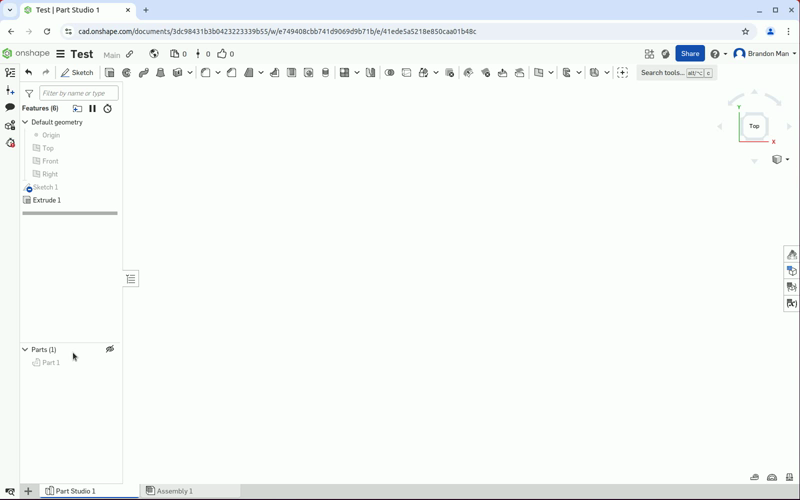
key_down(shift)
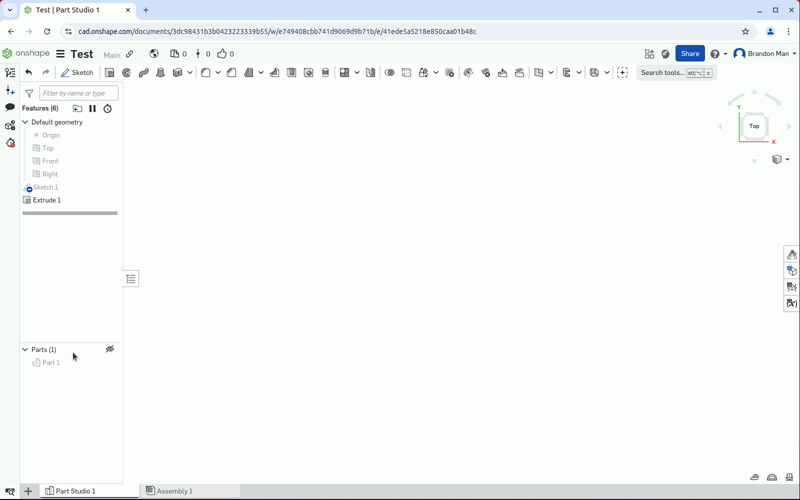
key(up)
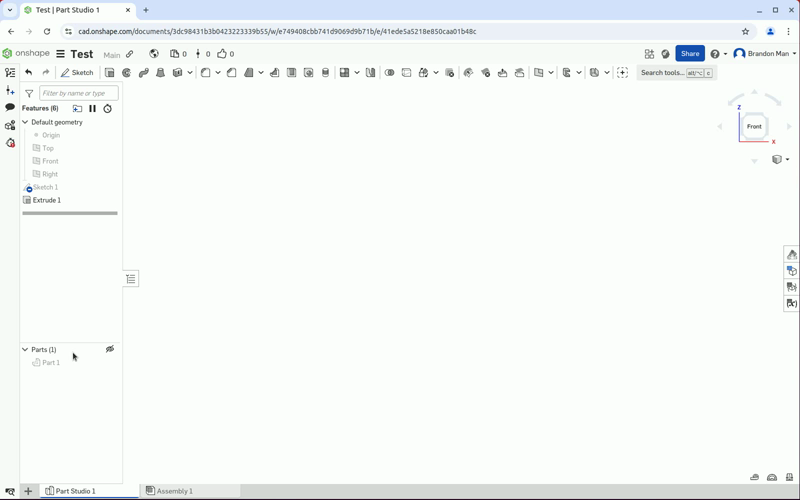
key_up(shift)
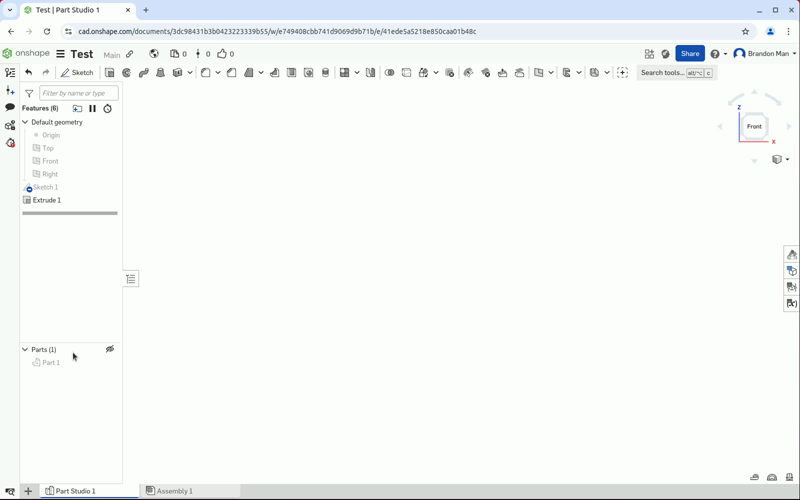
mouse_move(73, 352)
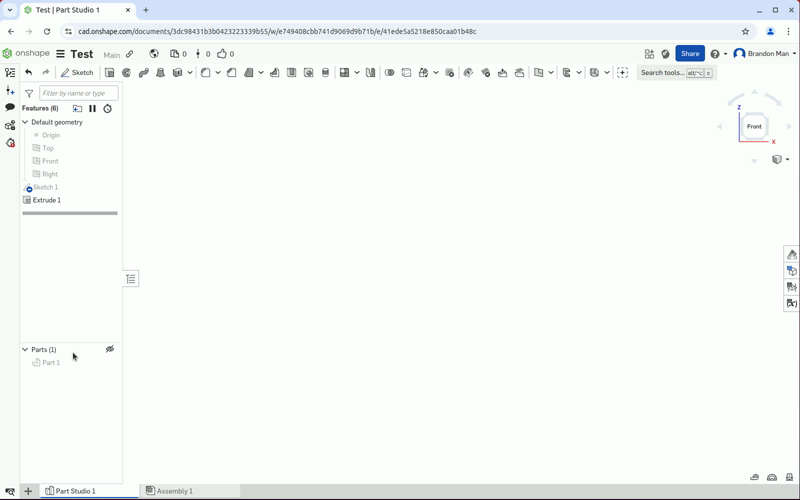
key(shift+y)
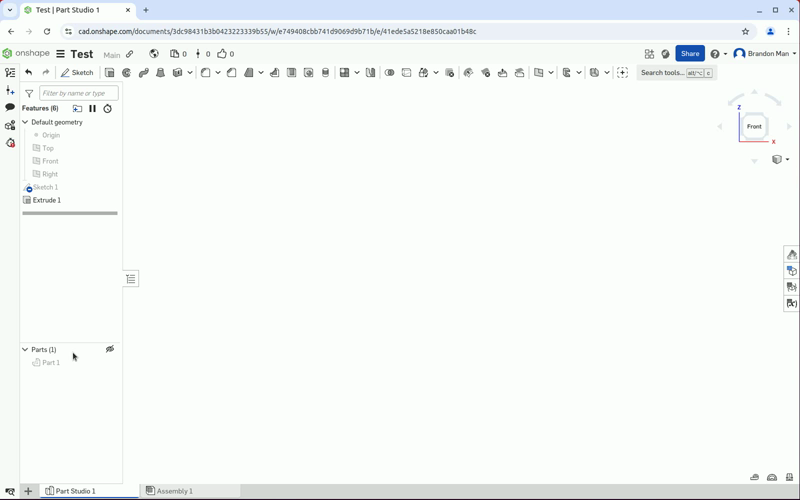
key(shift+s)
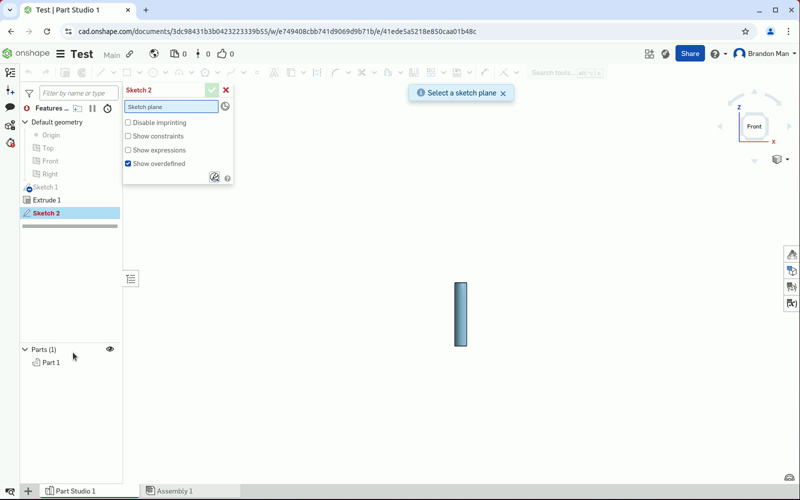
mouse_move(73, 163)
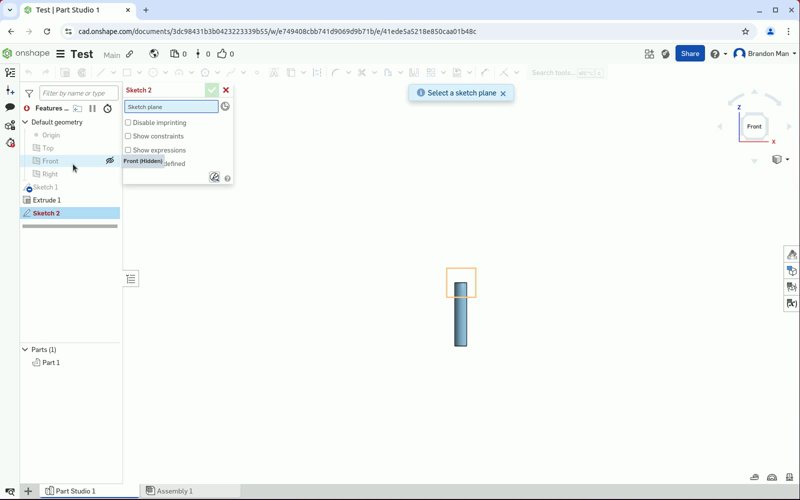
click(73, 163)
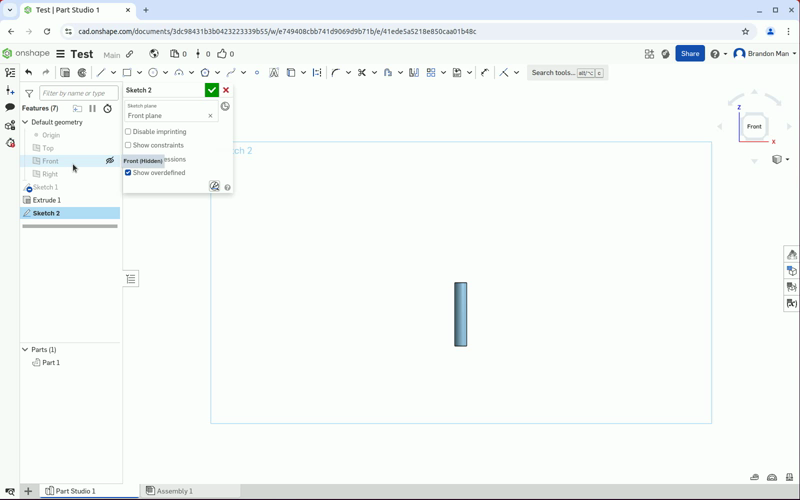
mouse_move(73, 352)
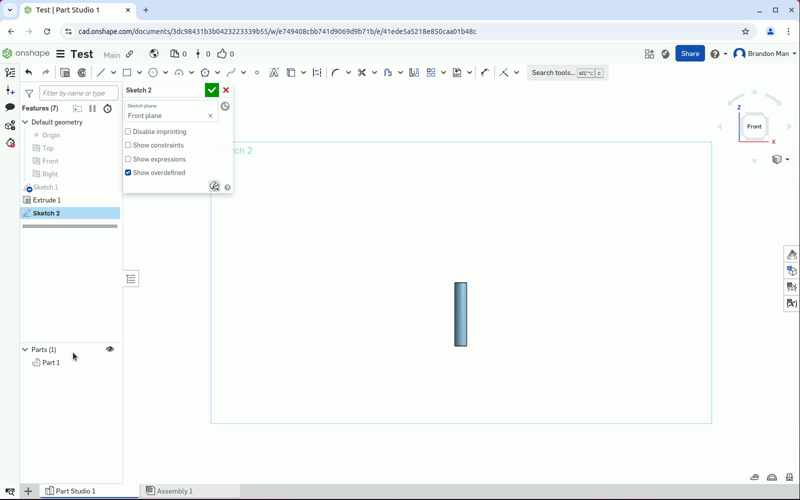
key(y)
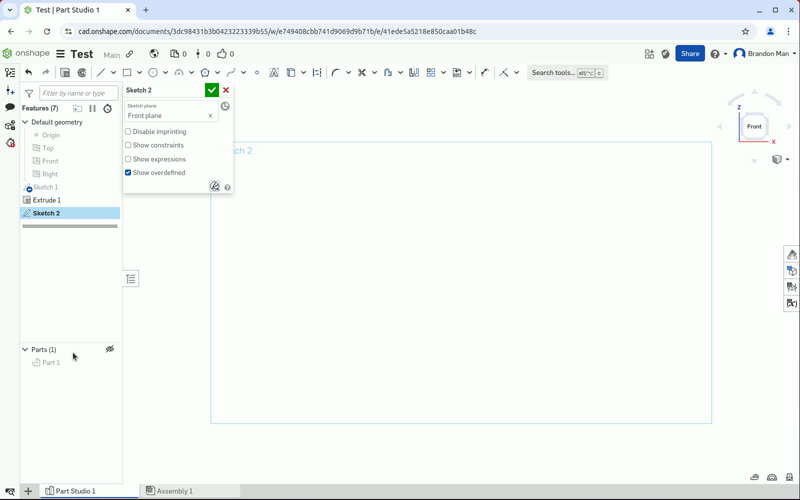
key(c)
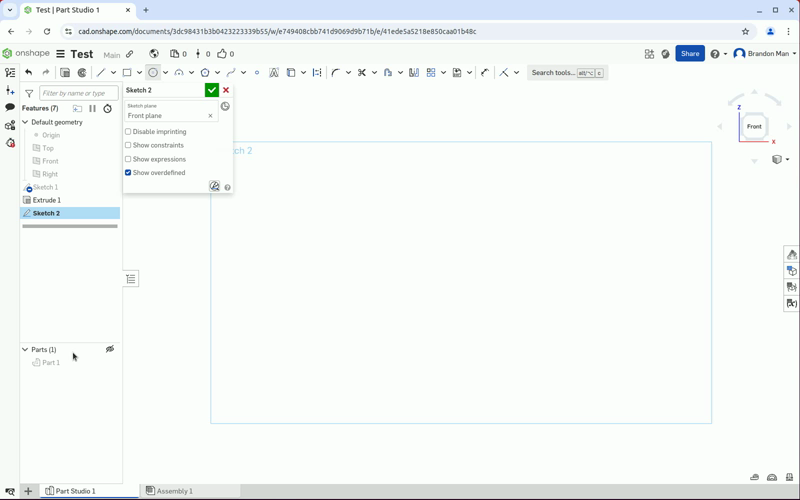
key_down(shift)
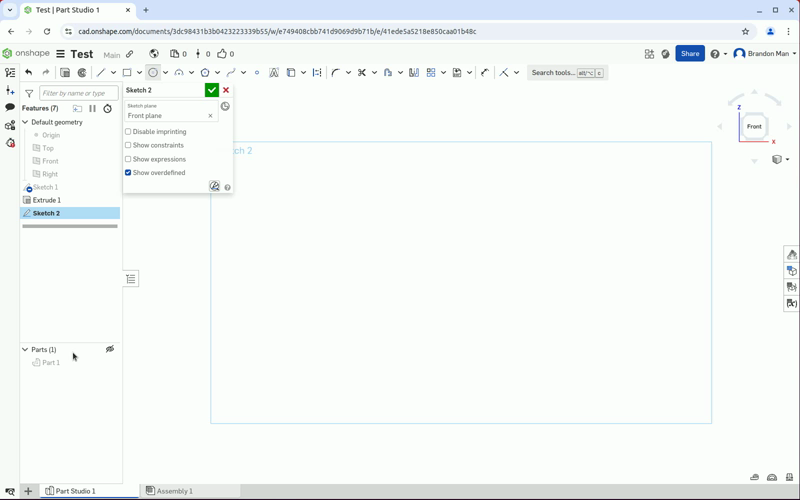
mouse_move(460, 291)
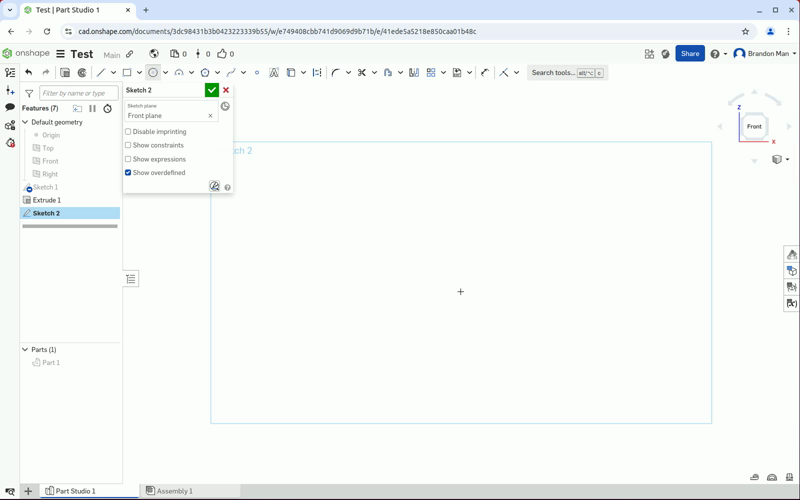
click(460, 291)
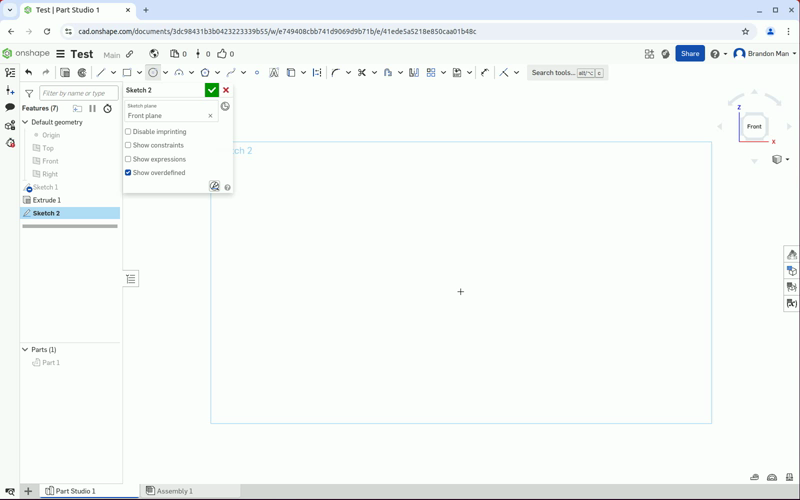
key_up(shift)
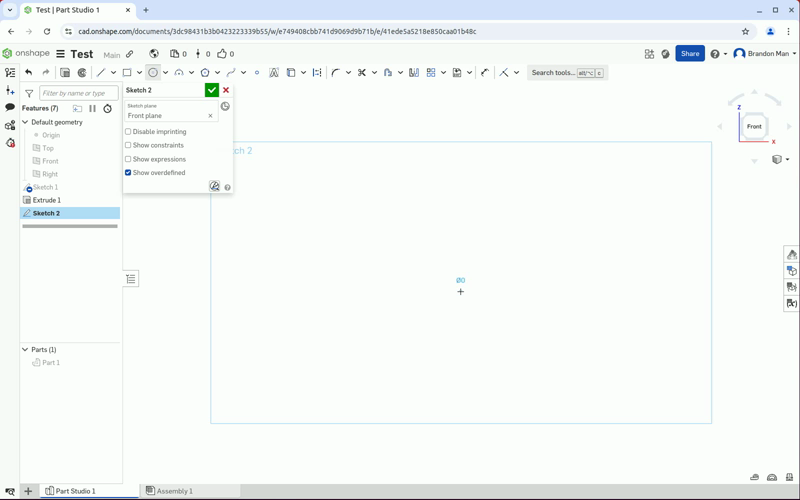
mouse_move(464, 291)
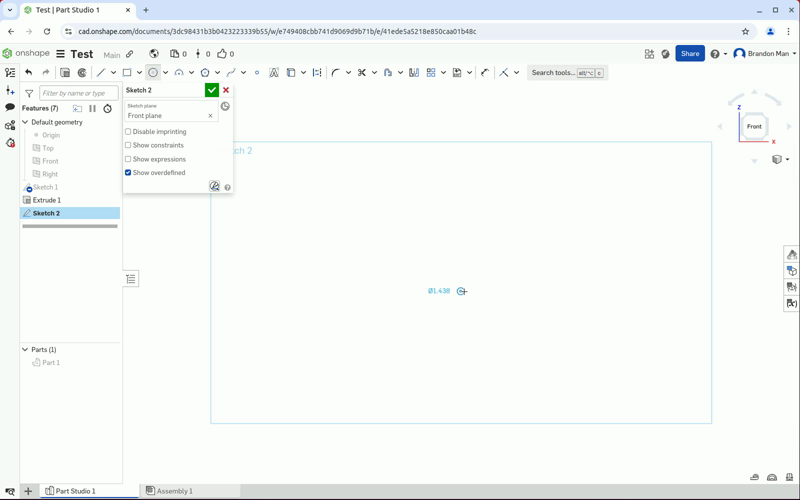
click(464, 291)
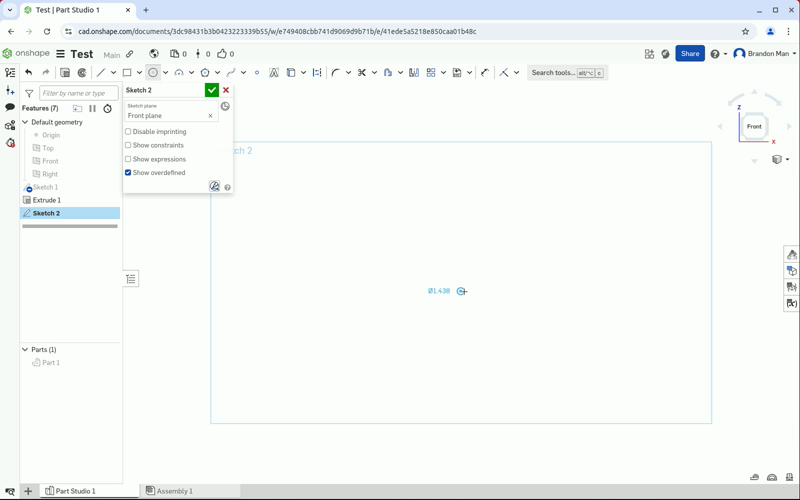
key(esc)
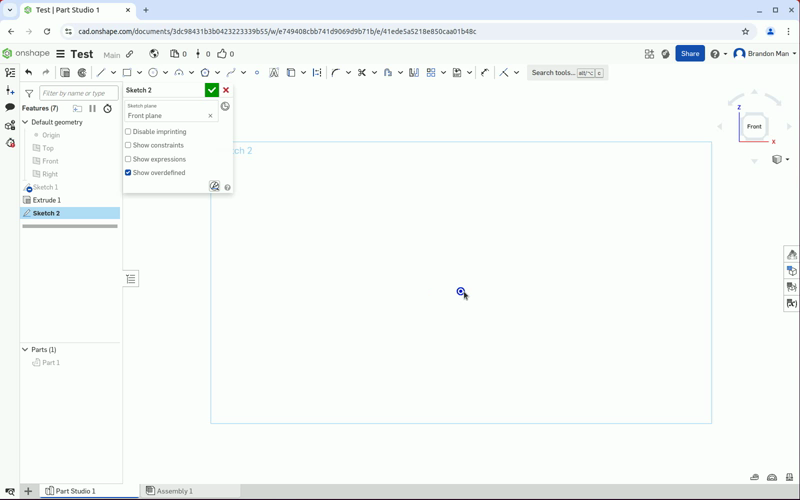
mouse_move(458, 291)
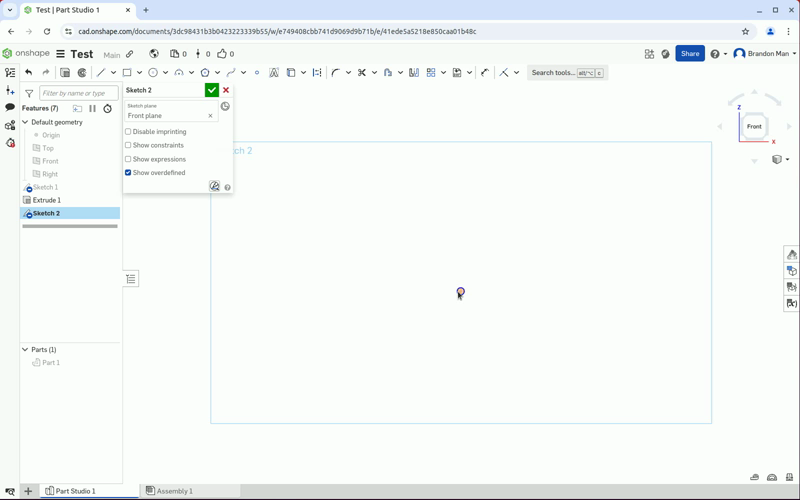
scroll(6)
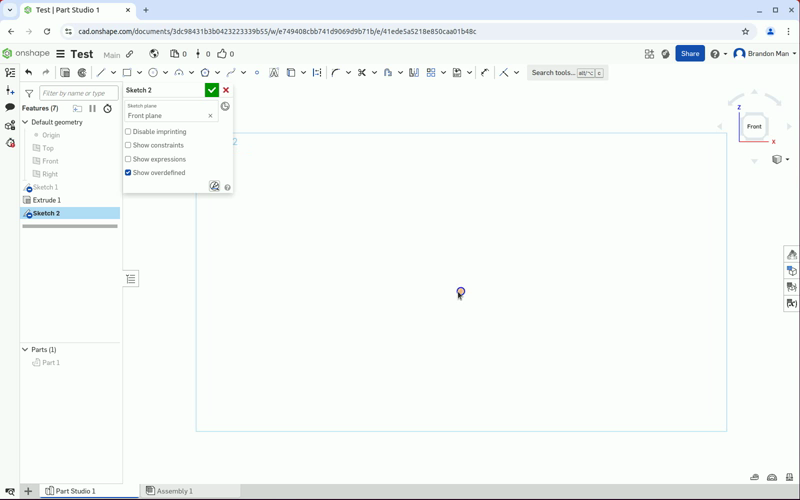
scroll(6)
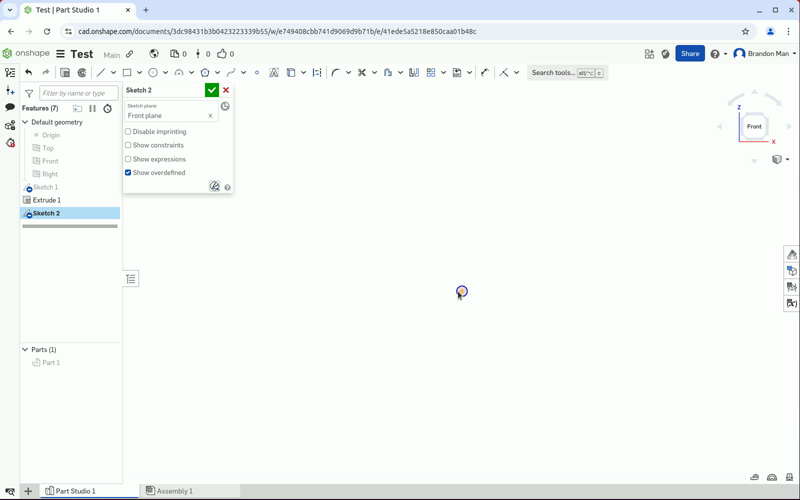
scroll(6)
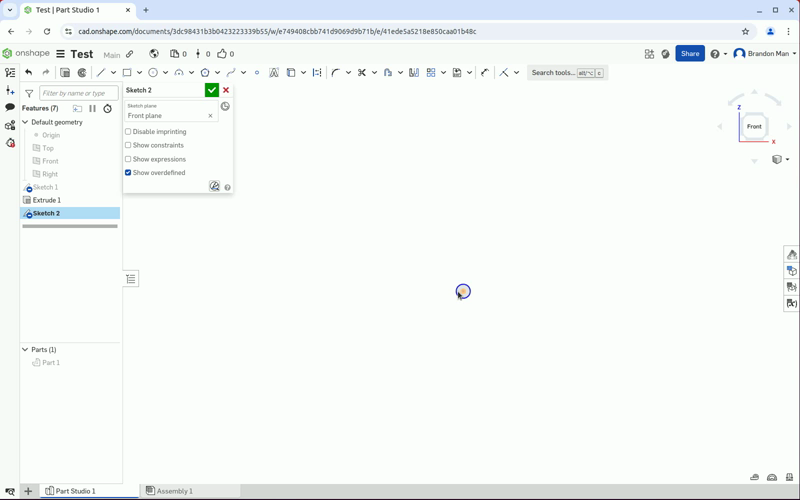
scroll(6)
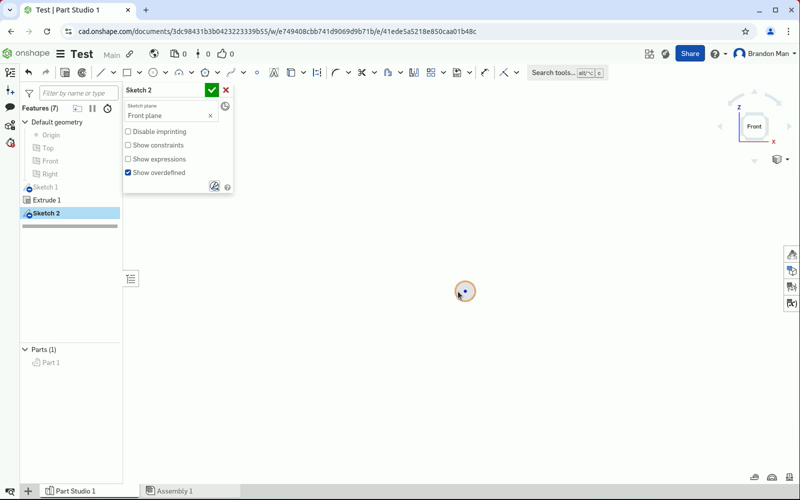
scroll(6)
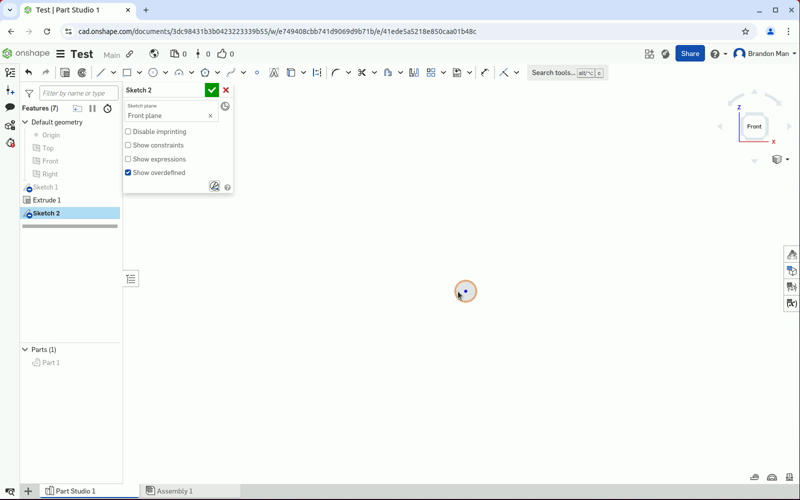
scroll(6)
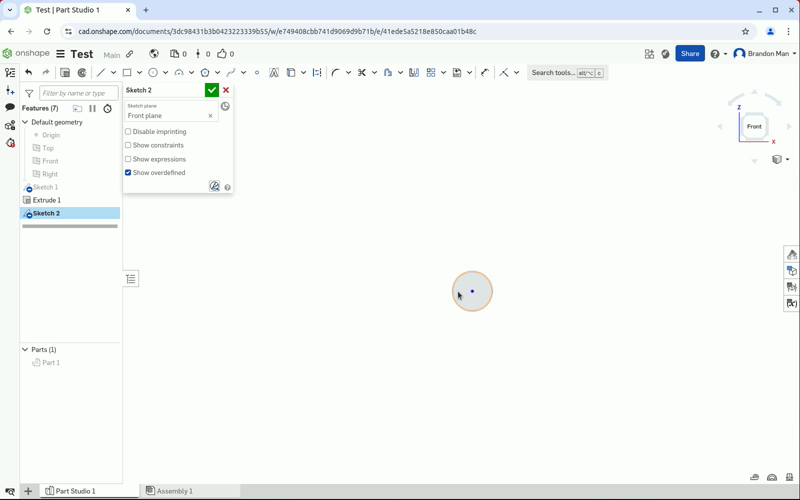
scroll(6)
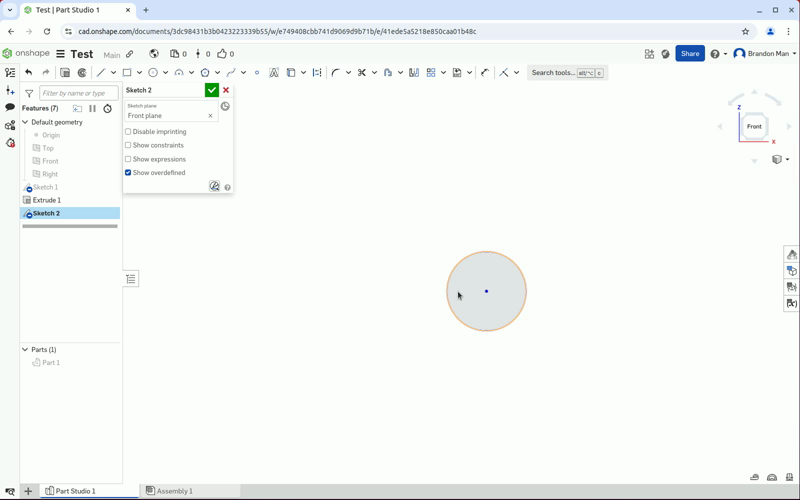
click(458, 291)
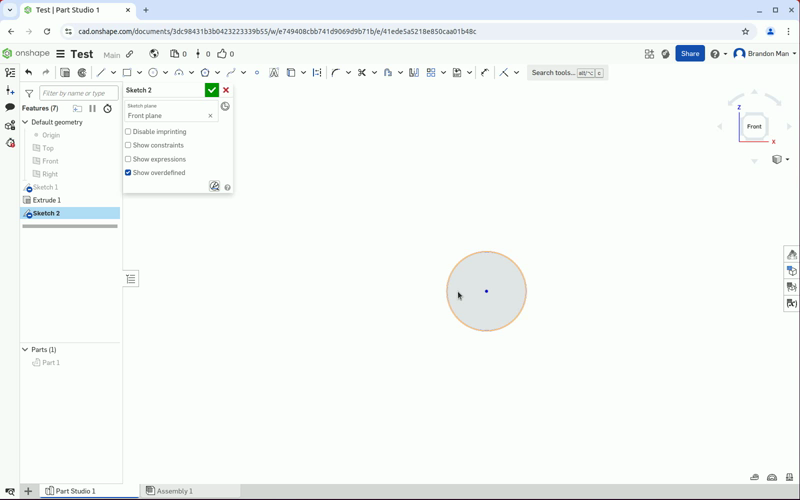
scroll(-6)
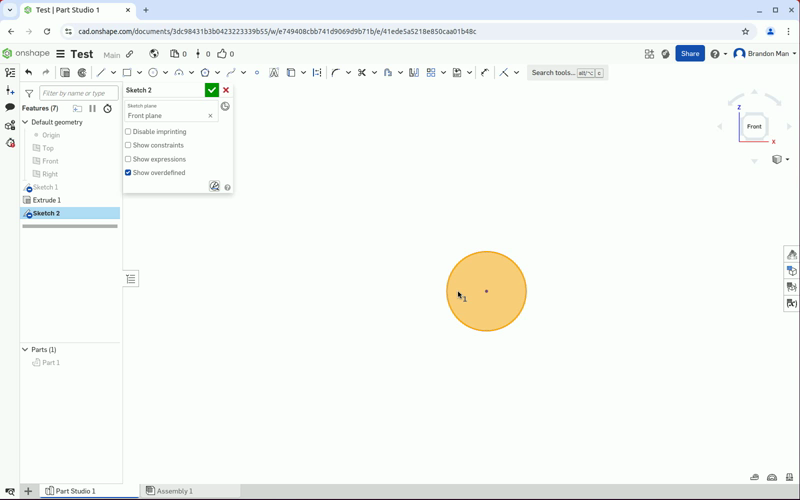
scroll(-6)
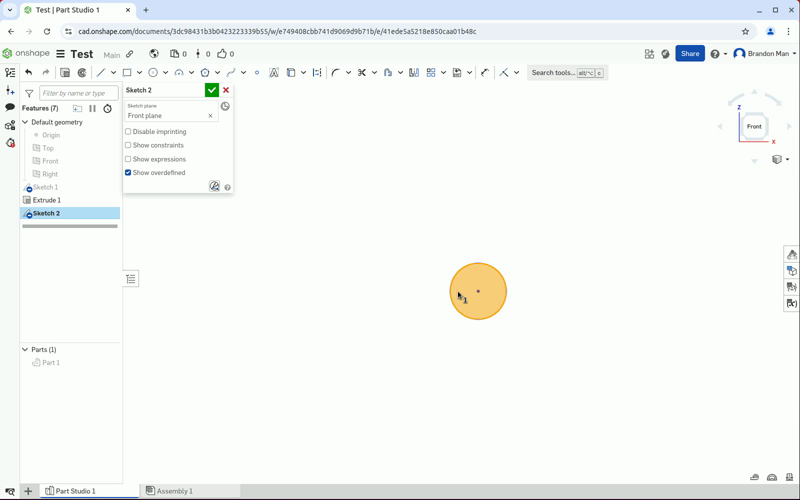
scroll(-6)
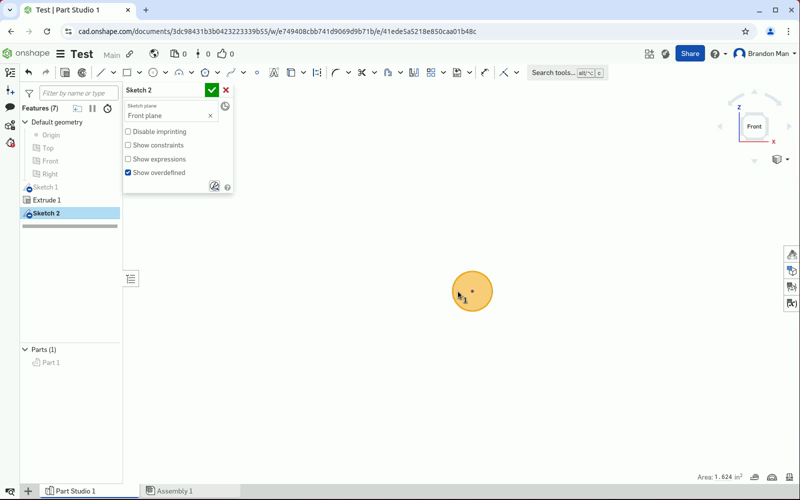
scroll(-6)
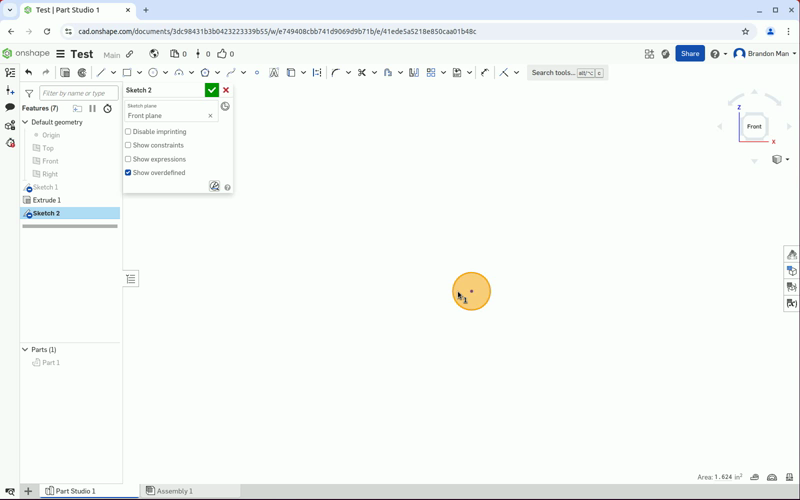
scroll(-6)
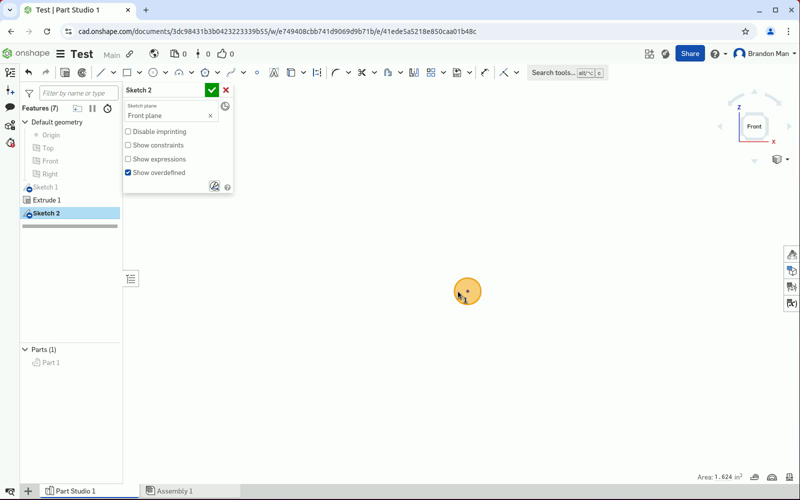
scroll(-6)
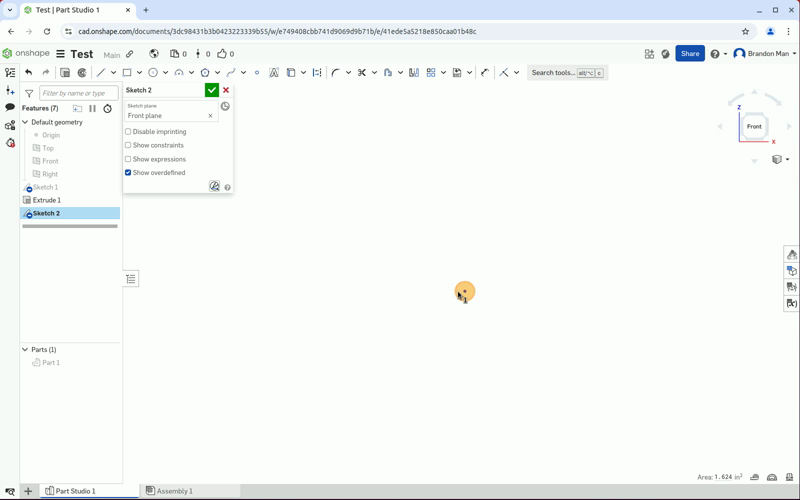
scroll(-6)
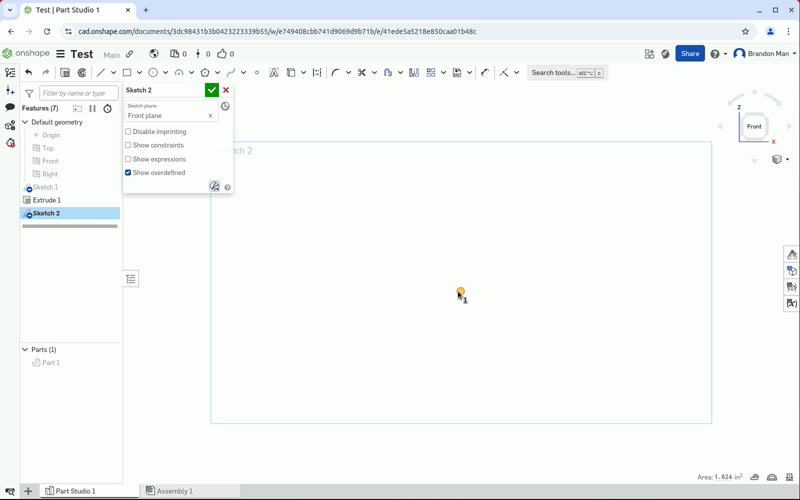
mouse_move(73, 352)
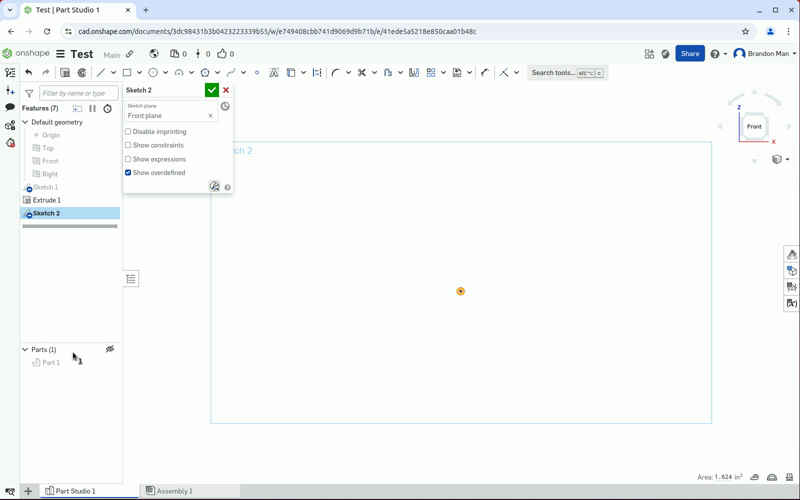
key(shift+y)
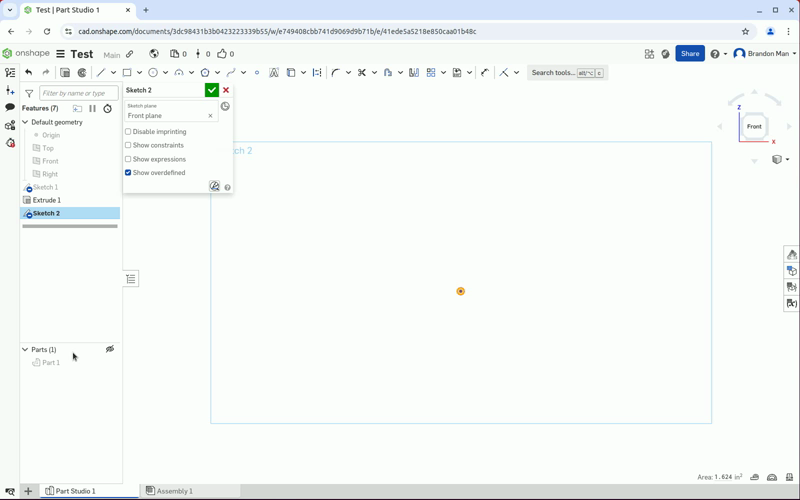
key(shift+e)
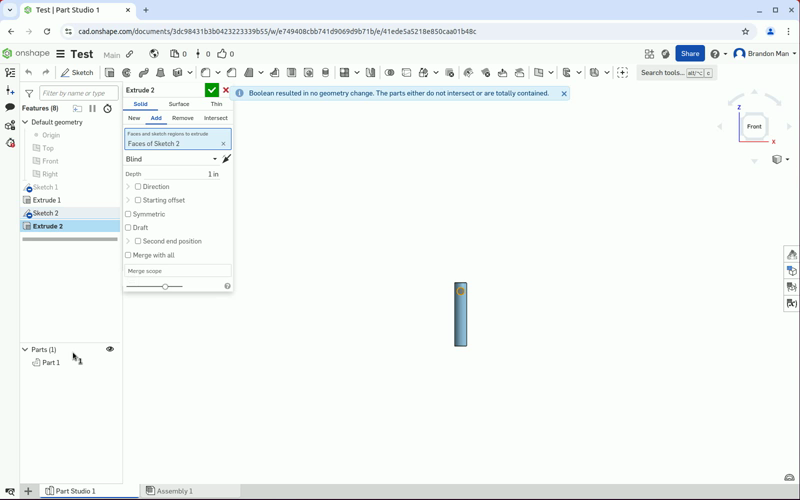
mouse_move(143, 106)
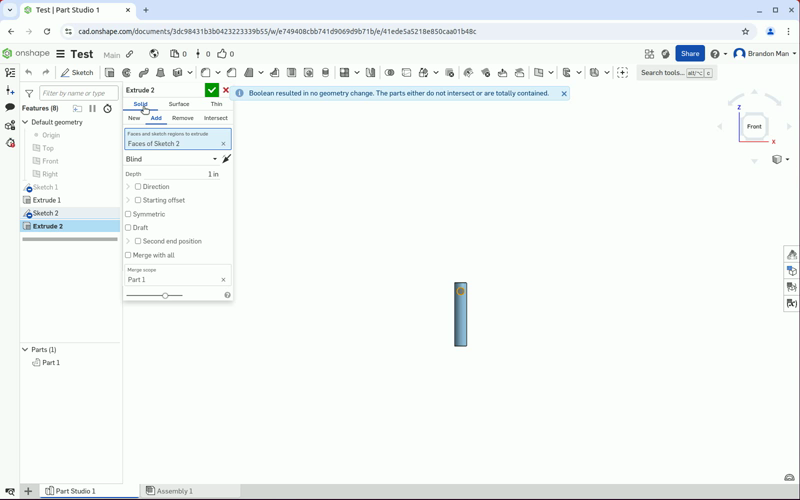
click(143, 106)
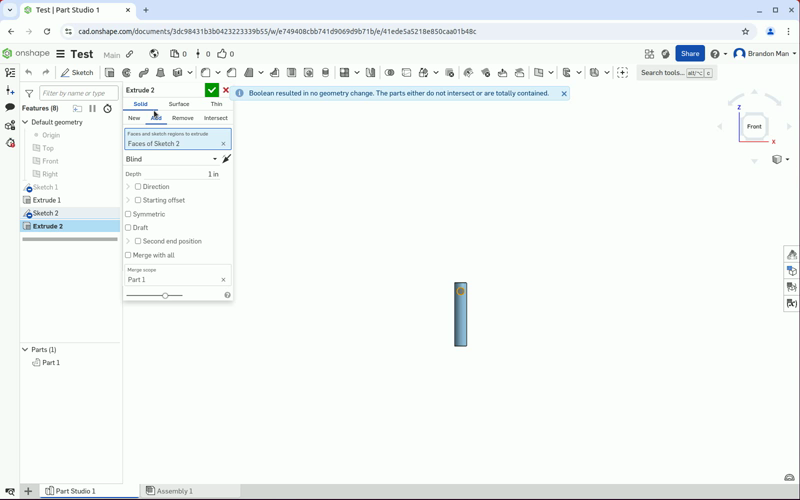
mouse_move(186, 120)
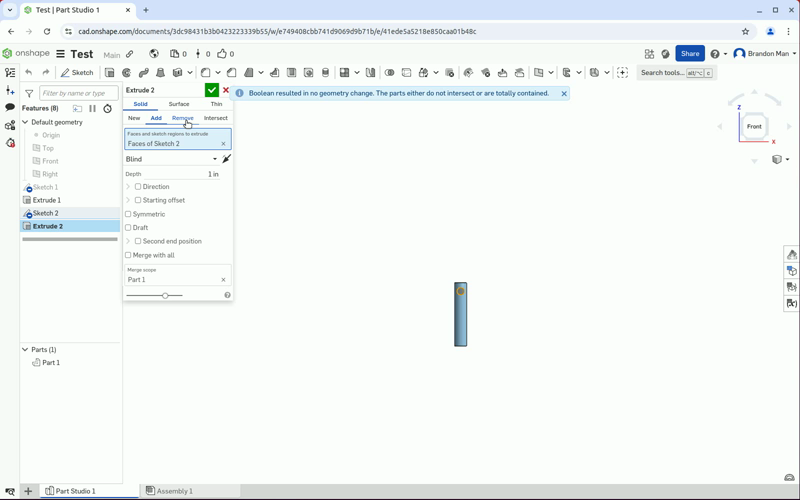
click(186, 120)
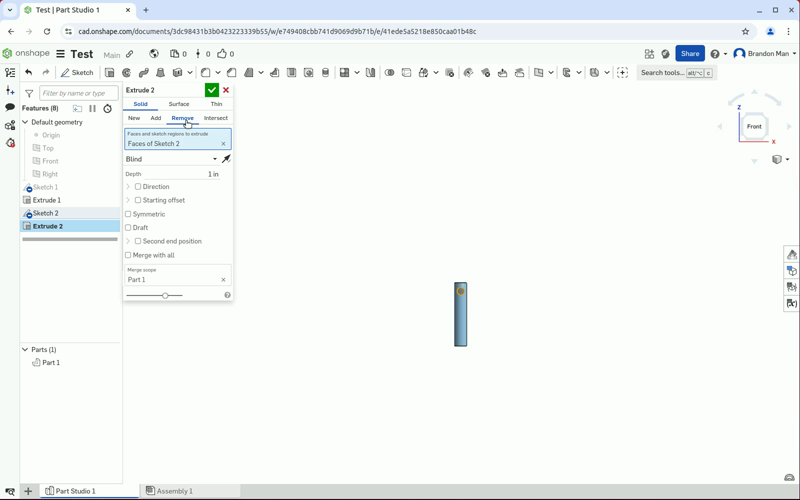
key(tab, 4)
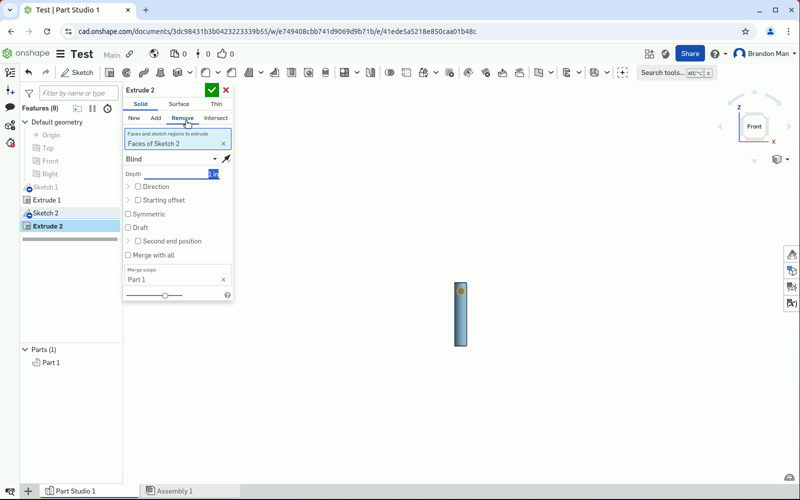
text(-3.852)
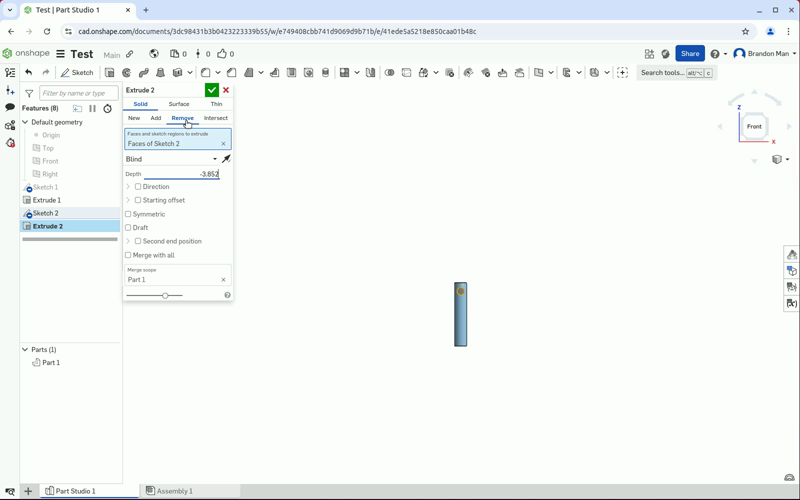
key(tab, 3)
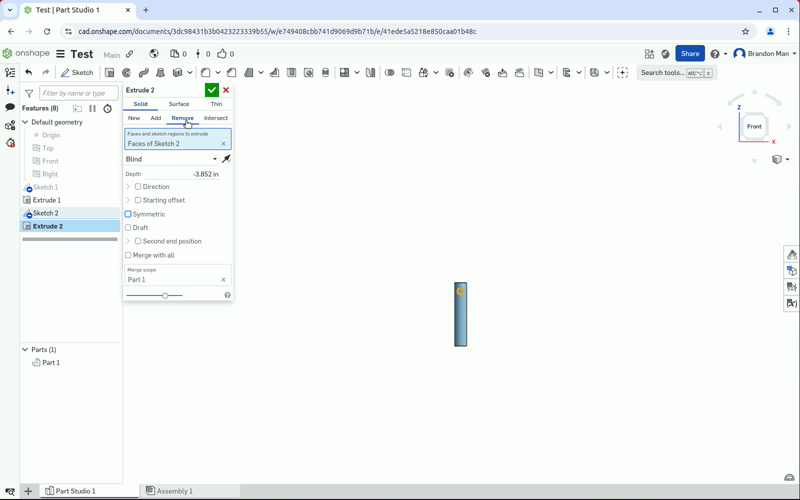
key(space)
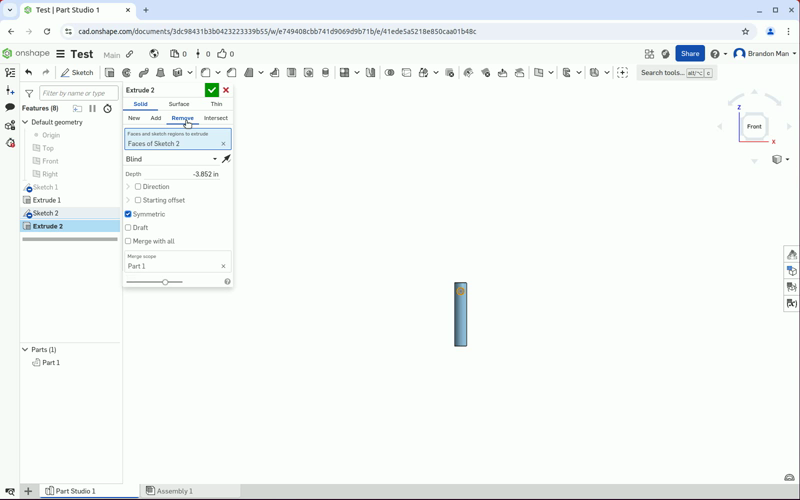
key(tab, 2)
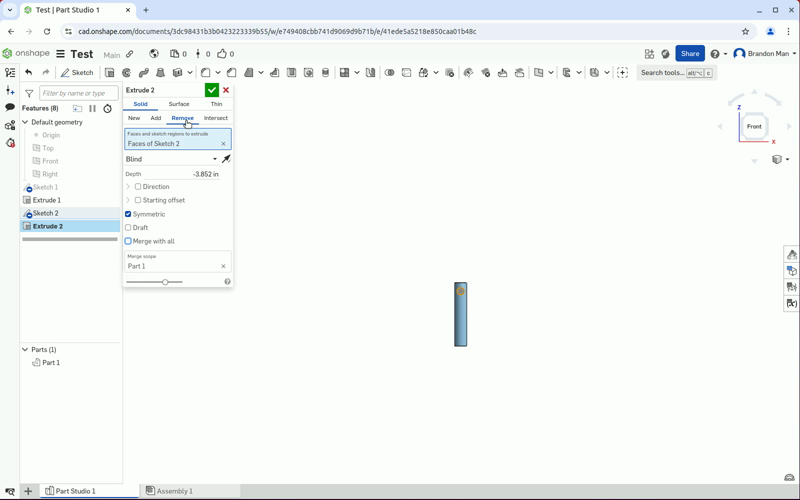
key(space)
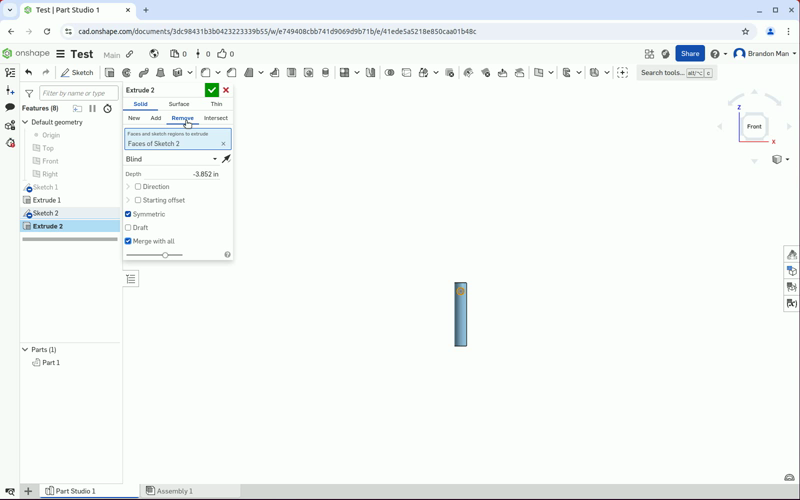
key(enter)
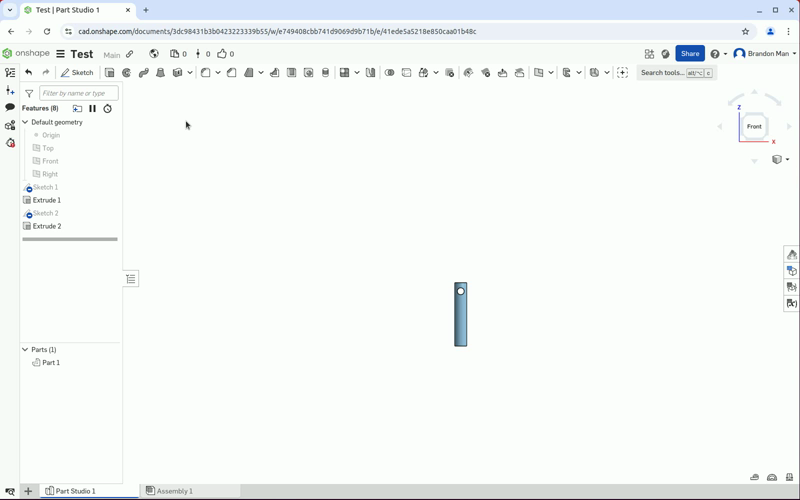
key(shift+h)
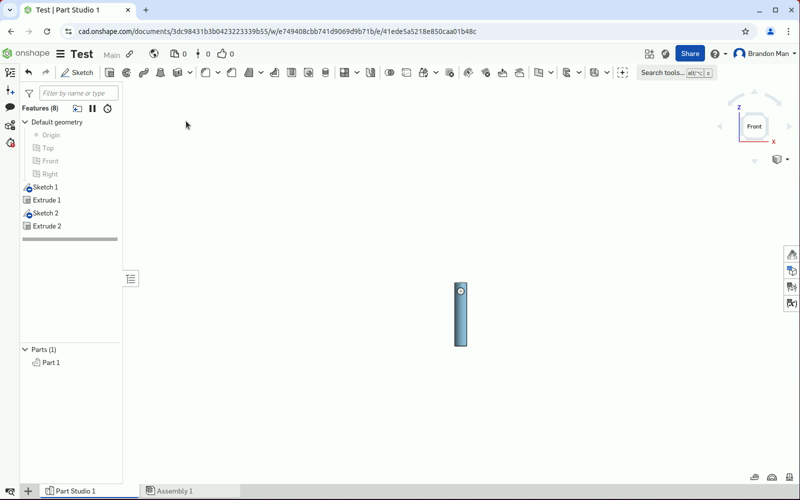
key(shift+h)
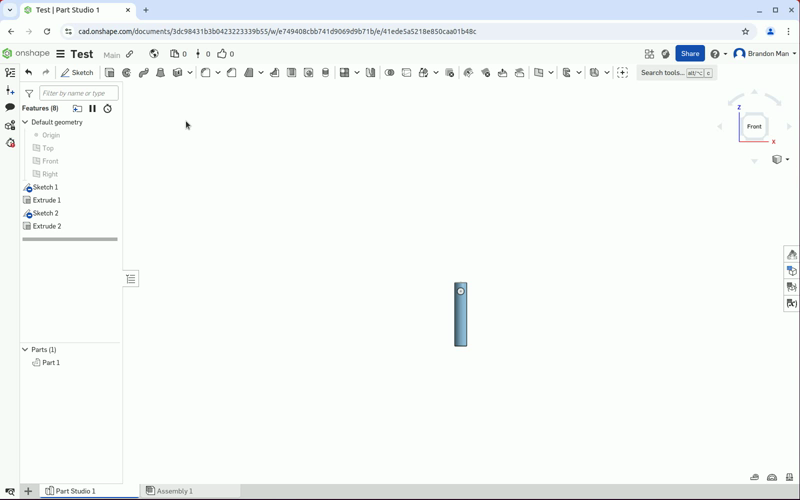
key(shift+7)
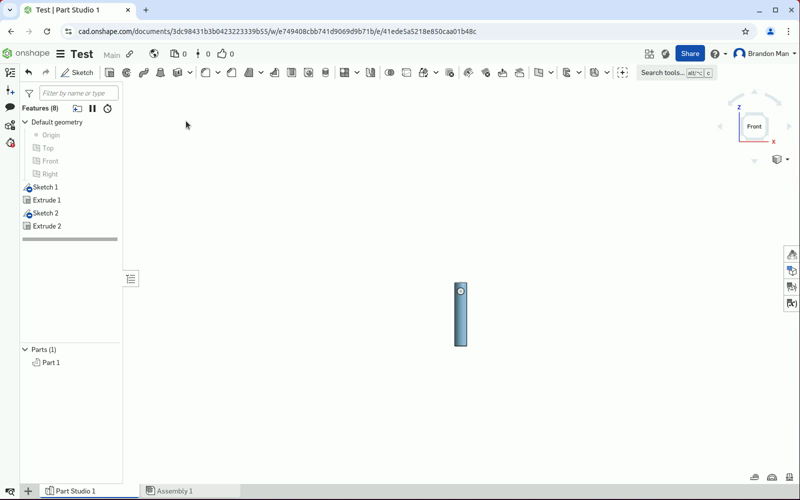
key(left, 2)
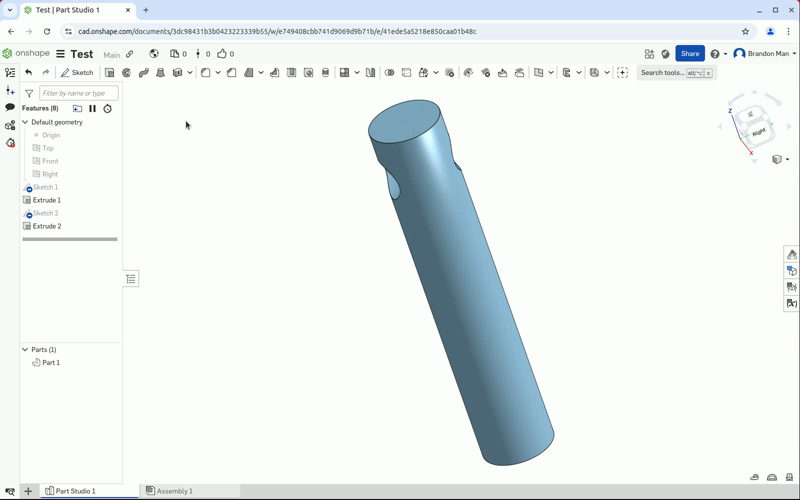
key(down, 2)
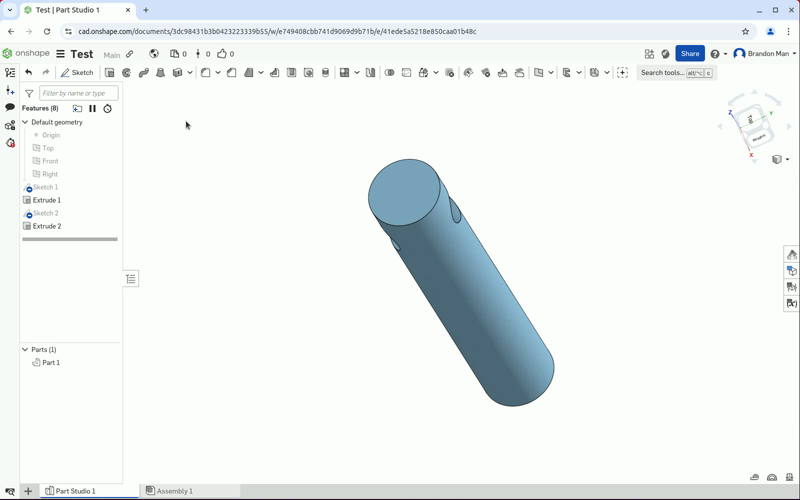
key(up, 2)
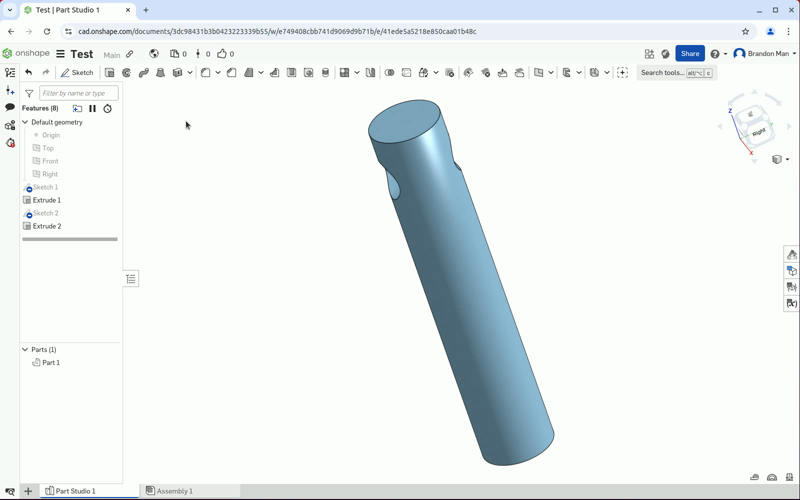
key(right, 2)
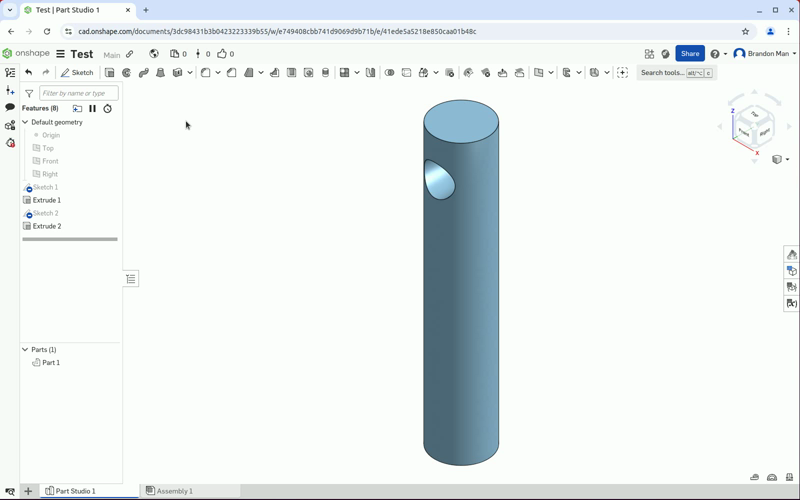
mouse_move(73, 189)
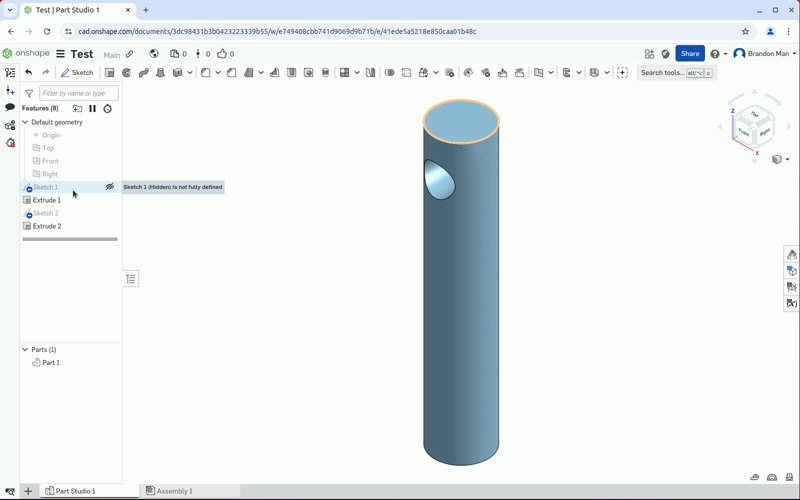
click(73, 189)